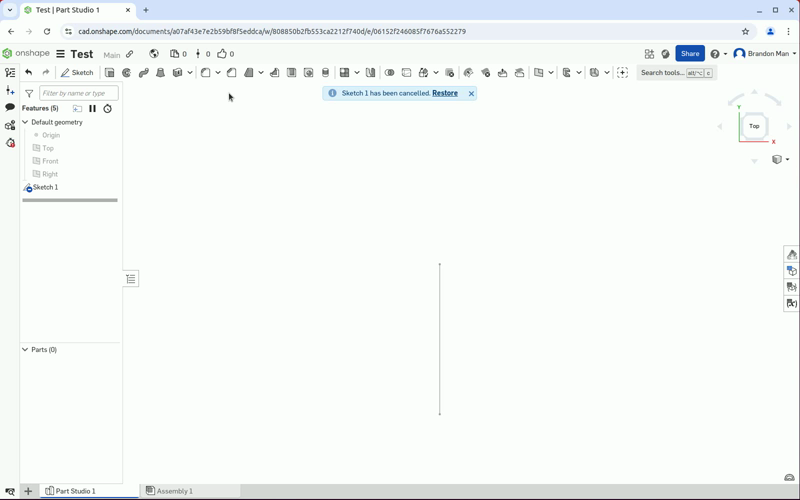
key(shift+h)
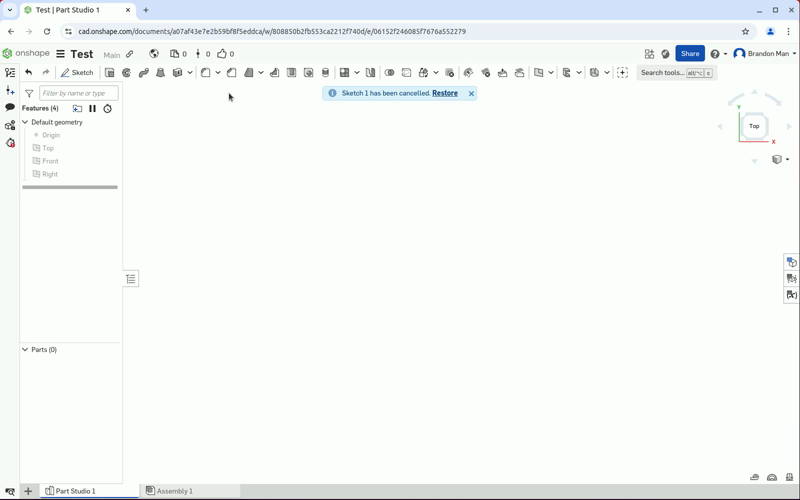
mouse_move(73, 352)
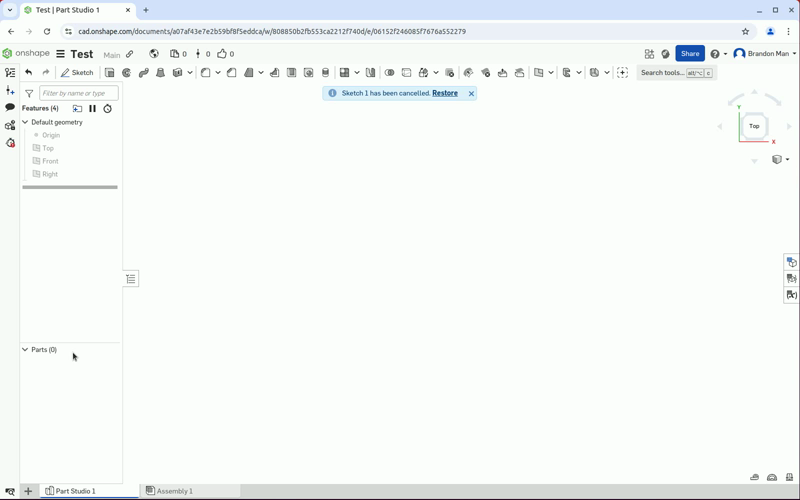
key(y)
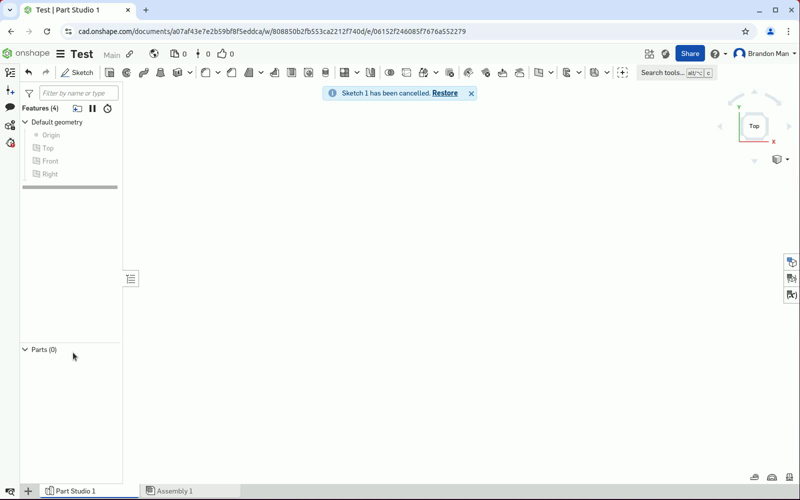
key(shift+p)
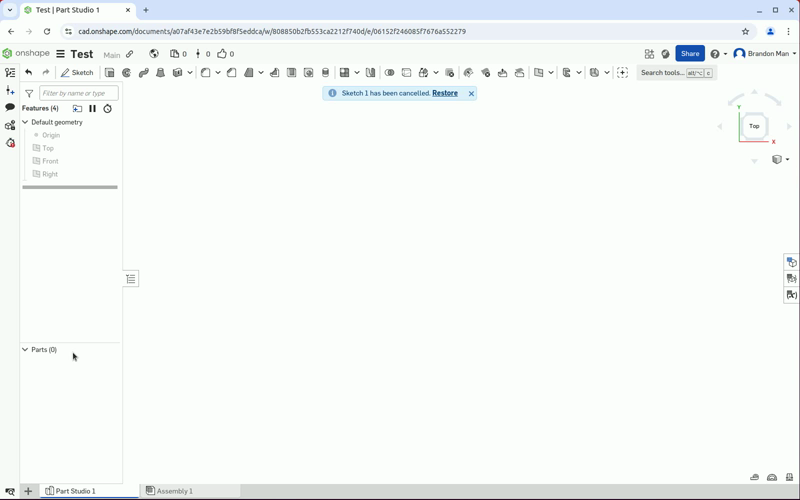
key(space)
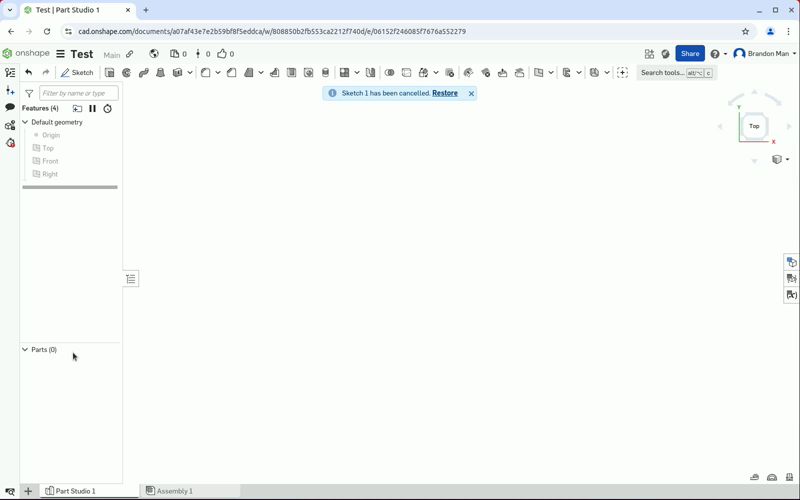
key_down(shift)
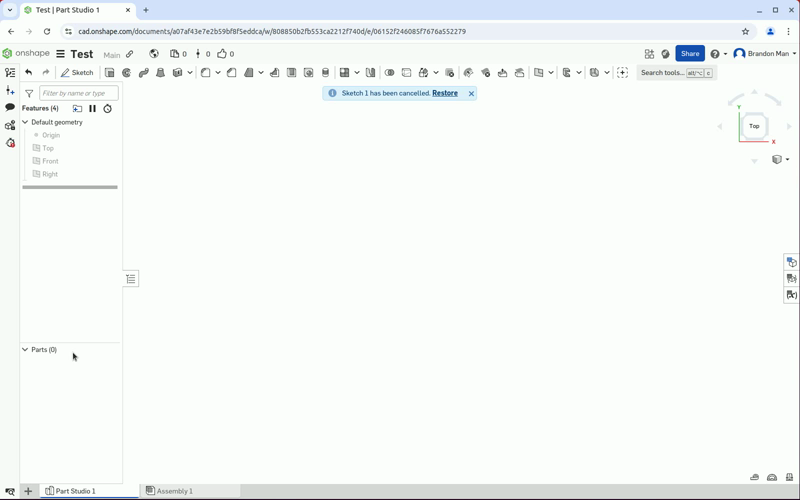
key(up)
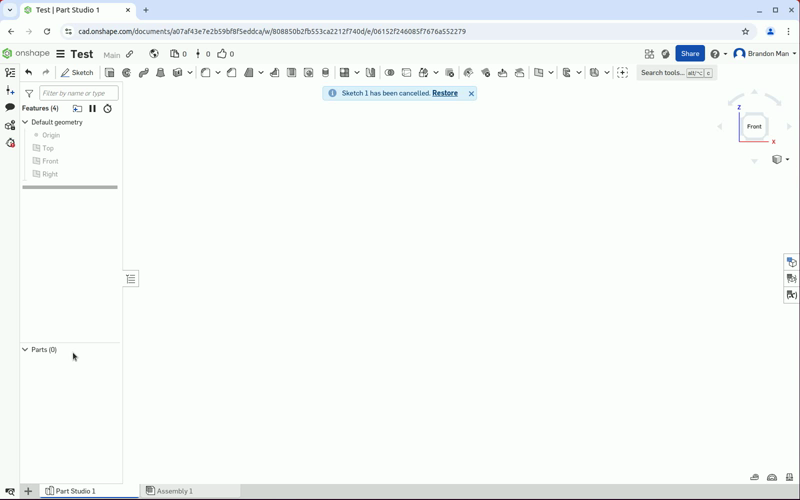
key_up(shift)
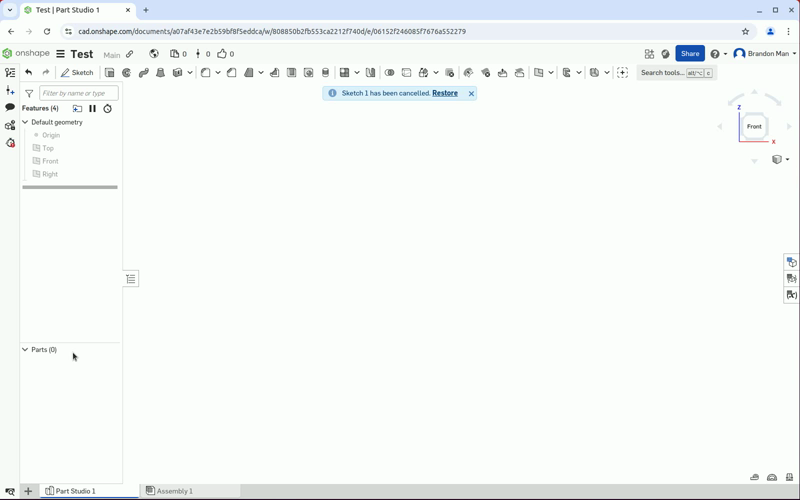
mouse_move(73, 352)
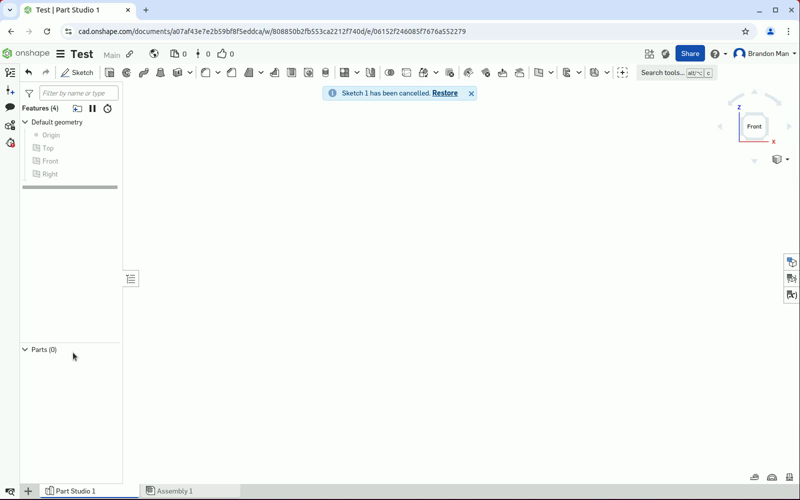
key(shift+y)
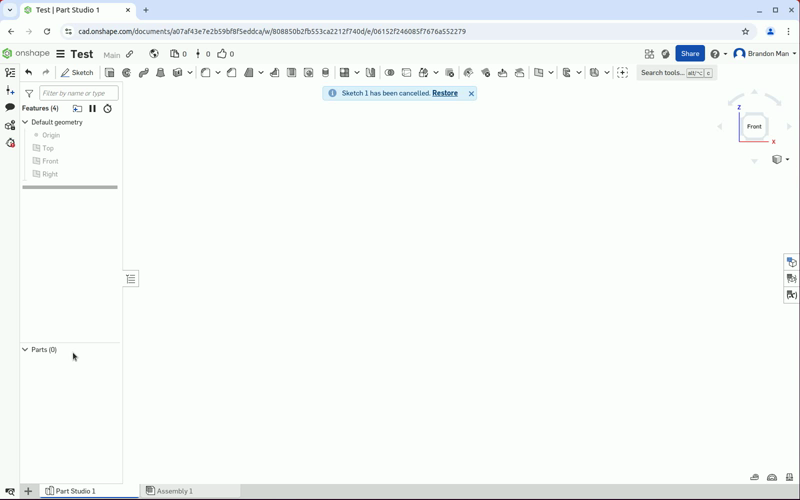
key(shift+s)
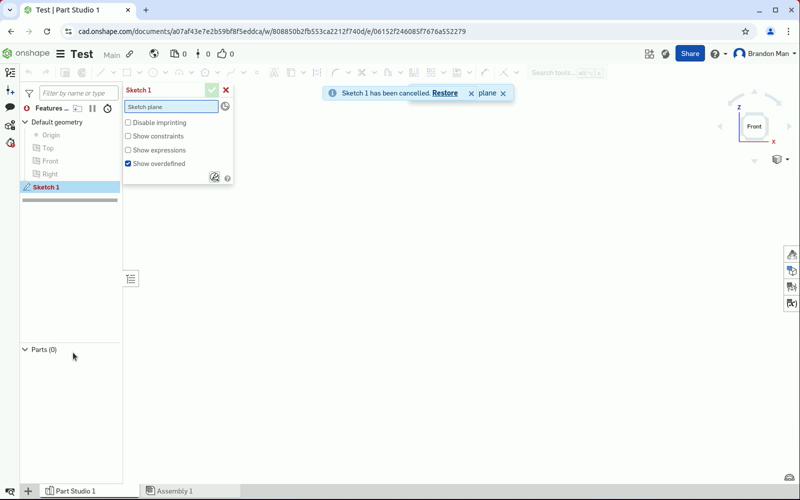
mouse_move(73, 163)
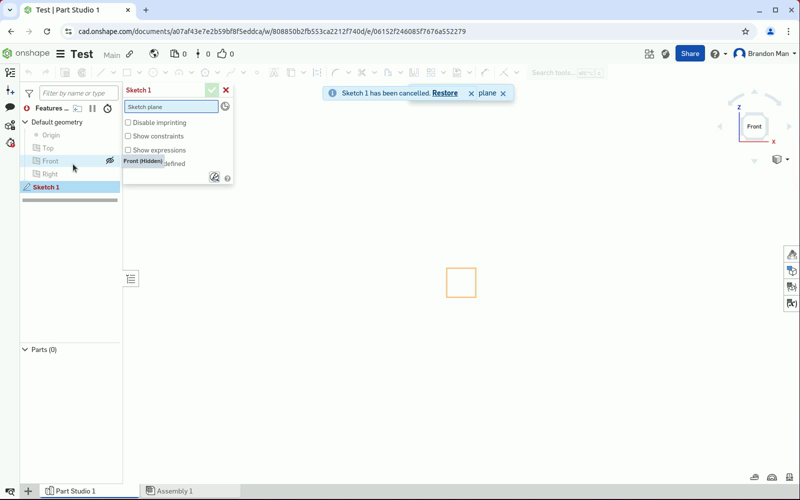
click(73, 163)
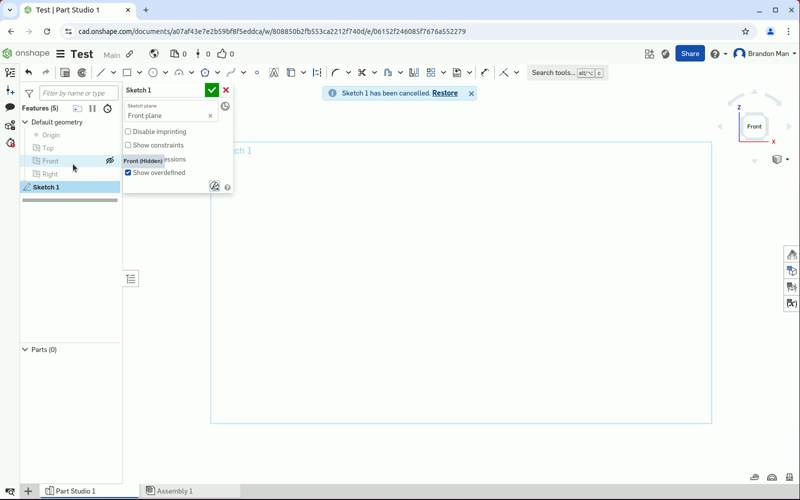
mouse_move(73, 352)
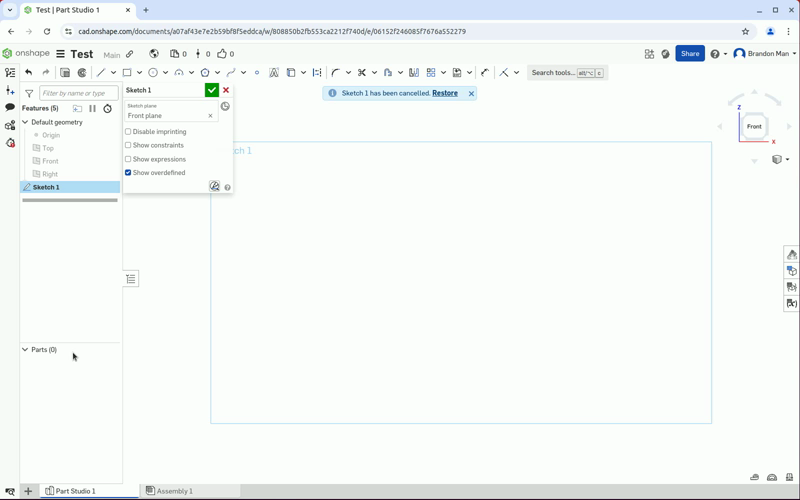
key(y)
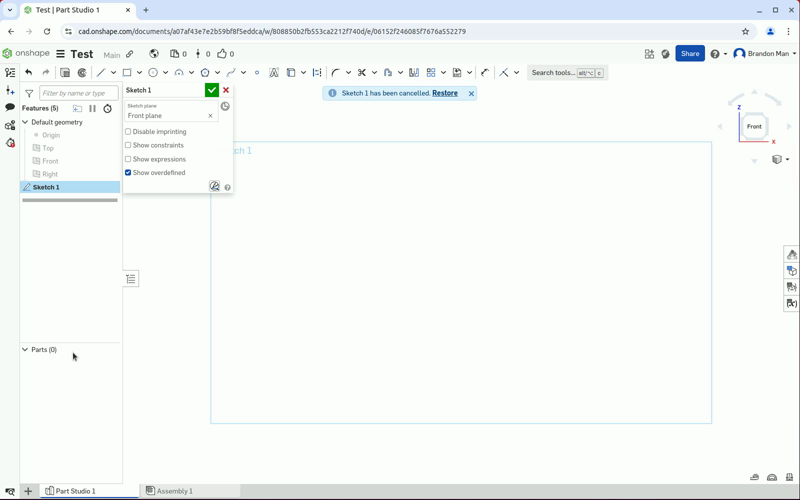
key(l)
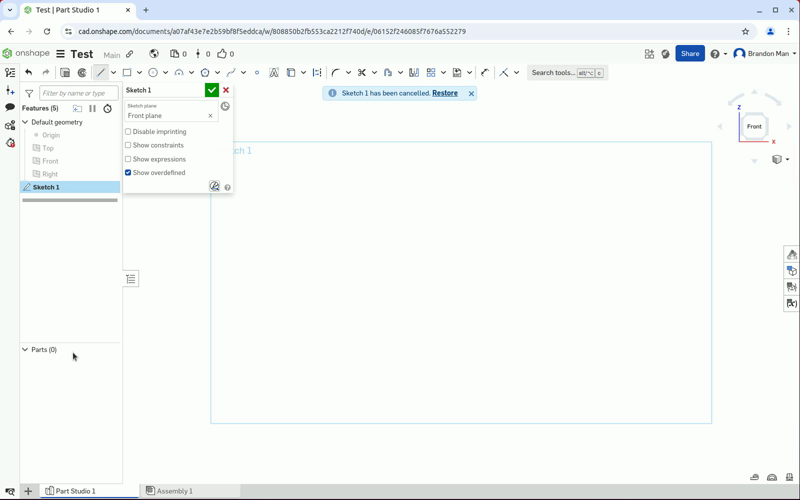
key_down(shift)
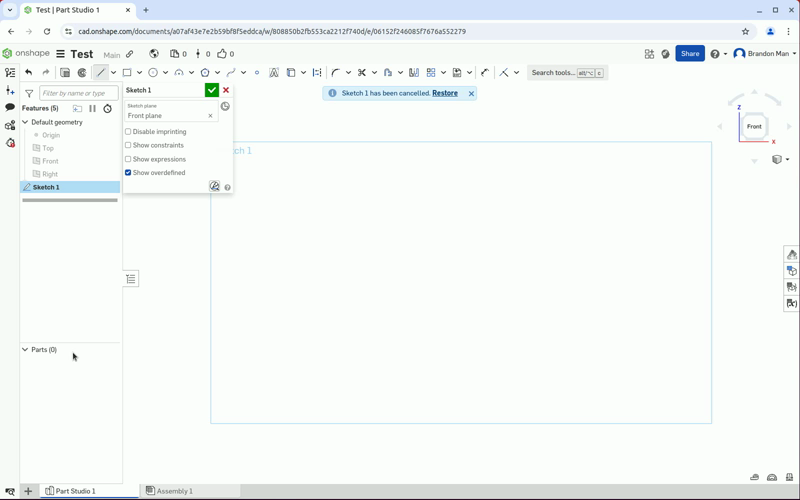
mouse_move(348, 282)
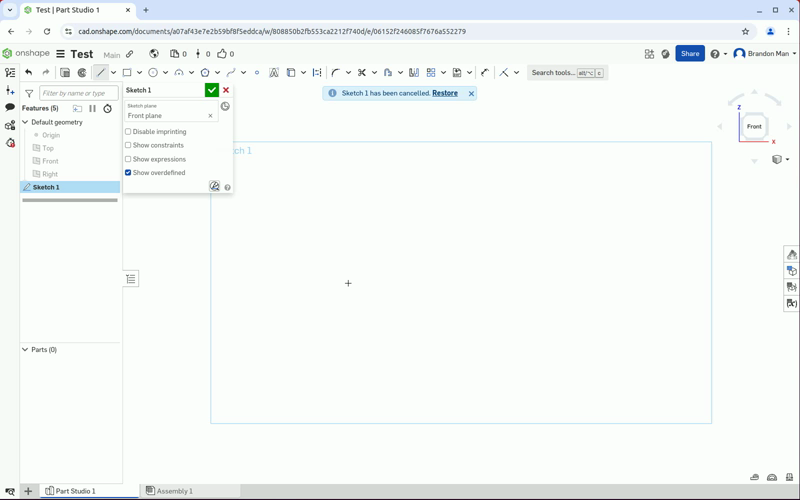
click(348, 282)
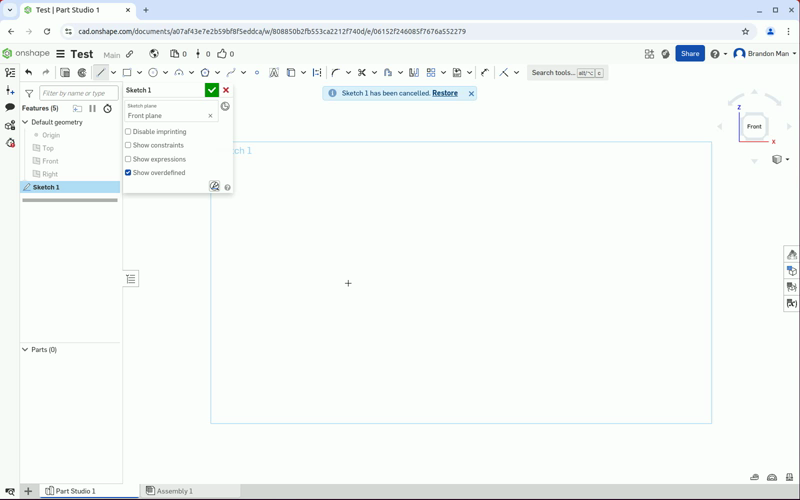
key_up(shift)
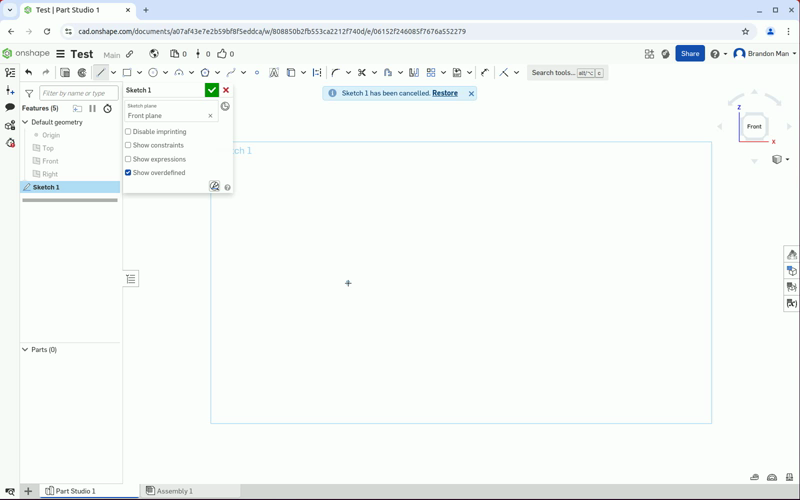
key_down(shift)
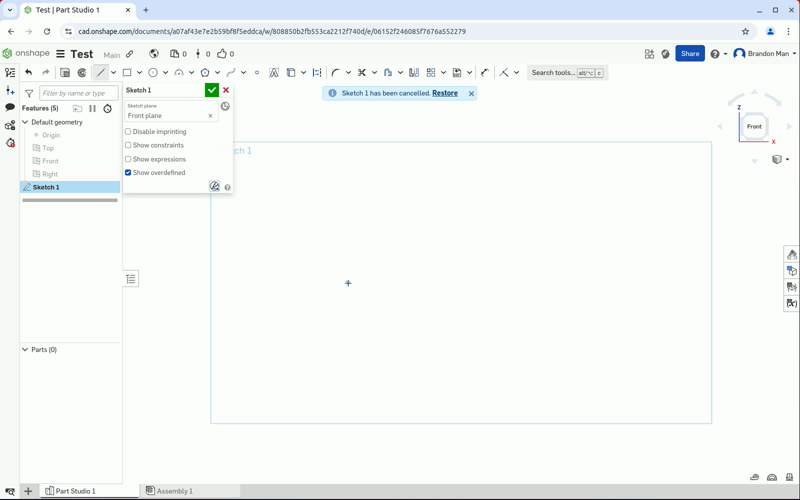
mouse_move(460, 282)
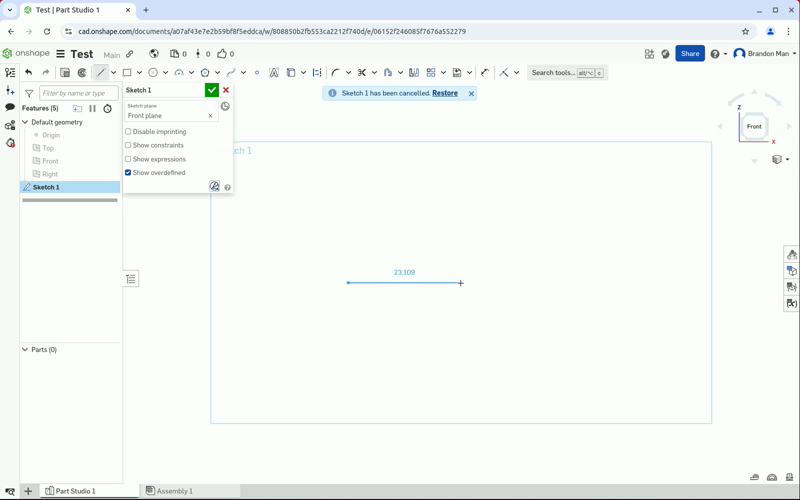
click(460, 282)
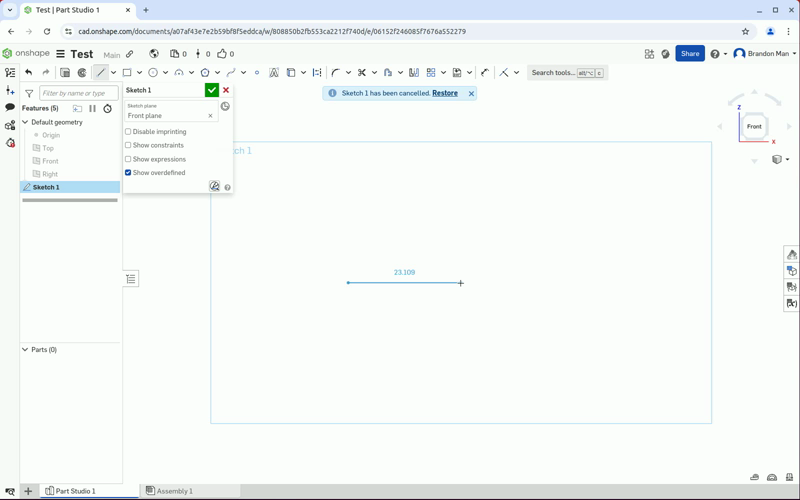
key_up(shift)
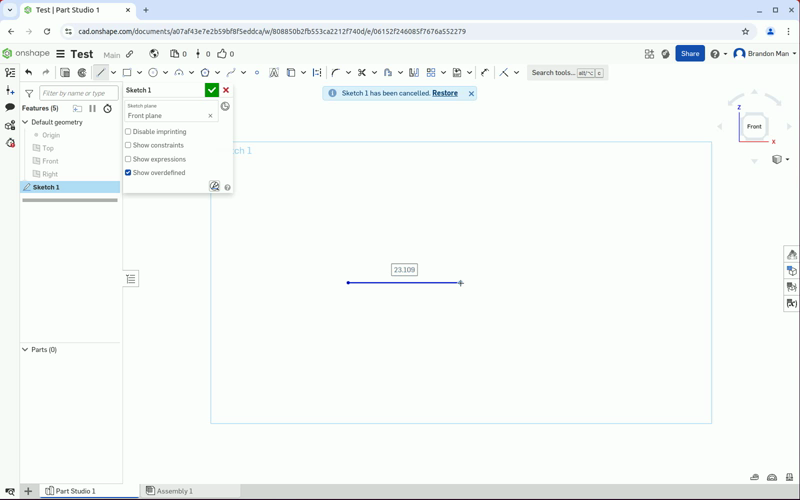
key_down(shift)
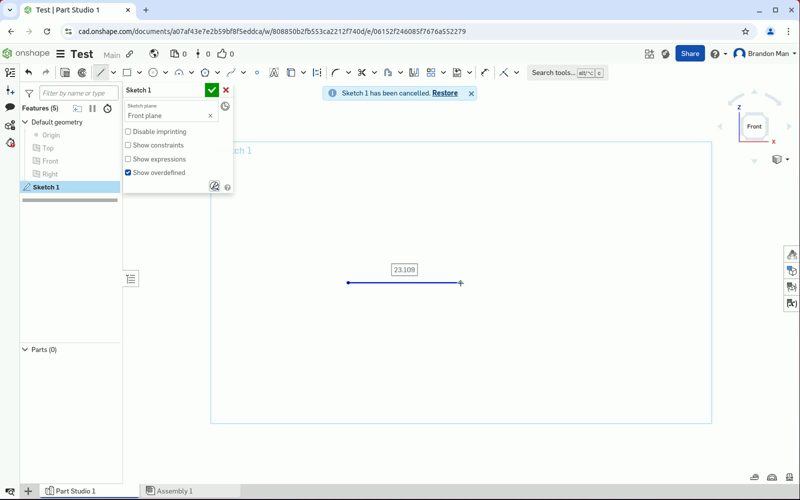
mouse_move(460, 170)
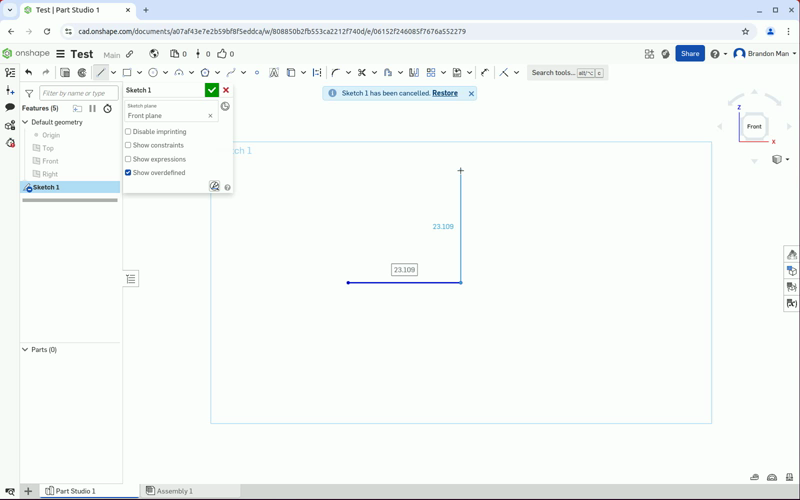
click(460, 170)
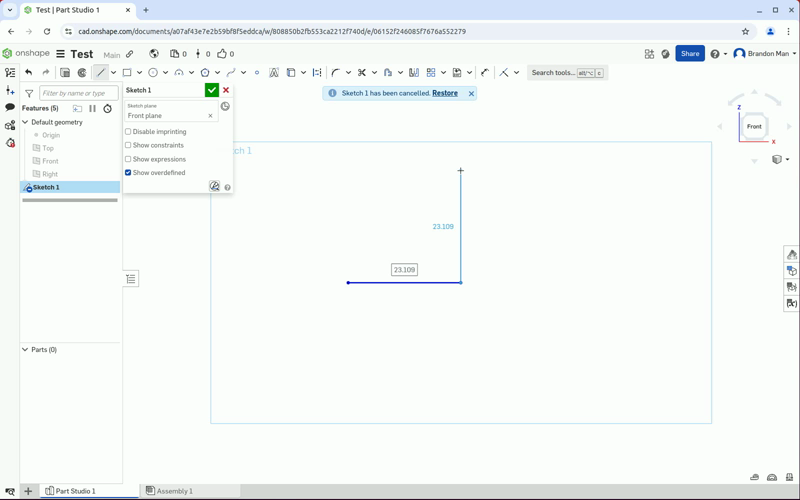
key_up(shift)
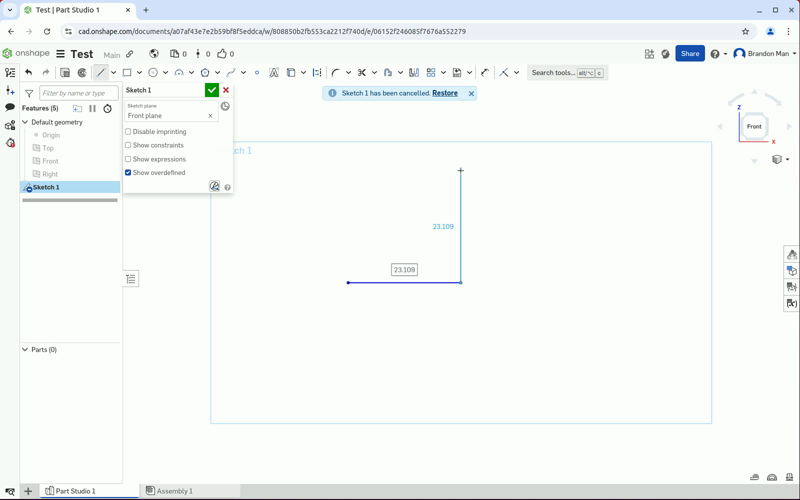
key_down(shift)
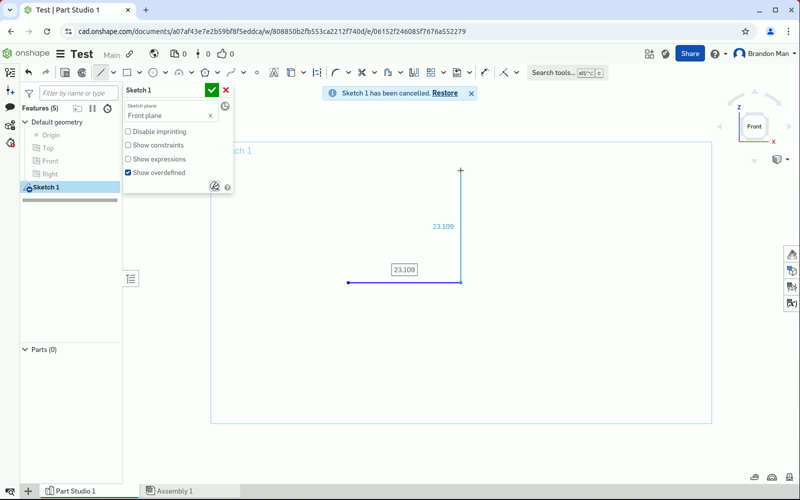
mouse_move(348, 170)
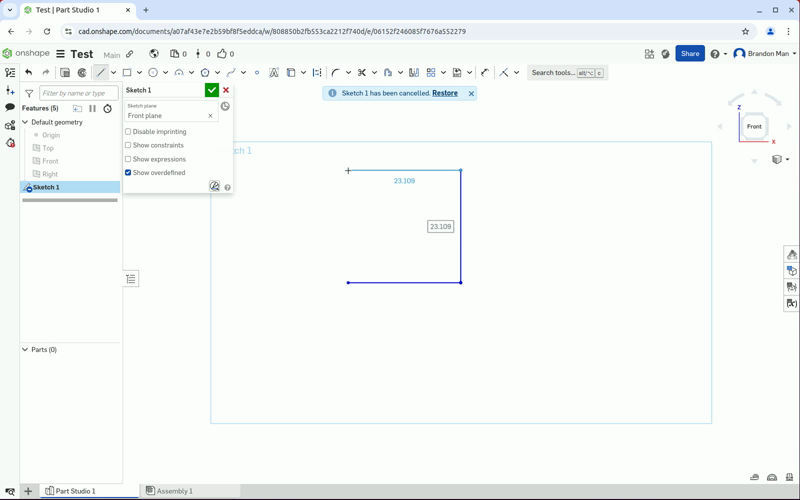
click(348, 170)
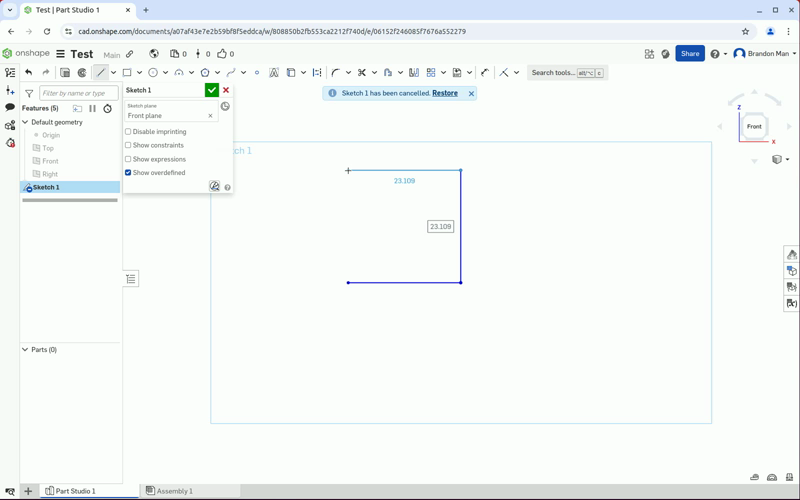
key_up(shift)
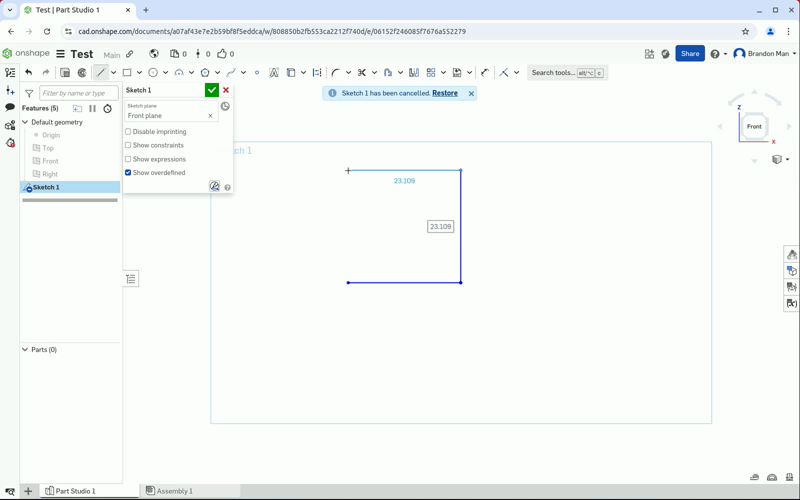
key_down(shift)
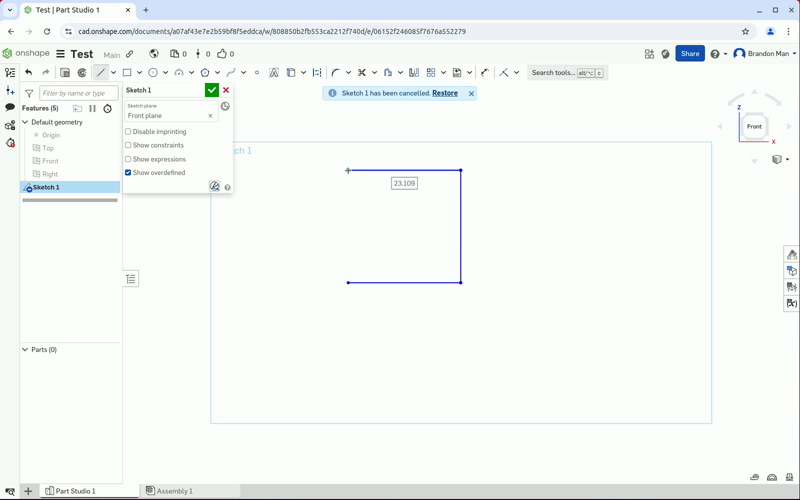
mouse_move(348, 282)
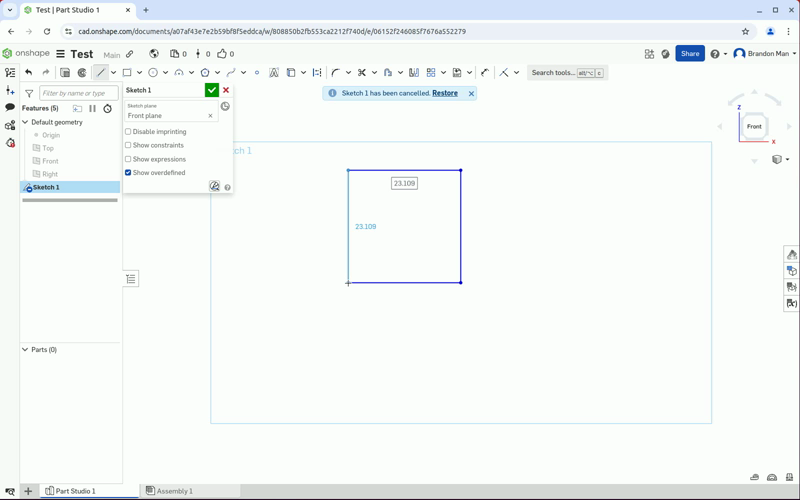
key_up(shift)
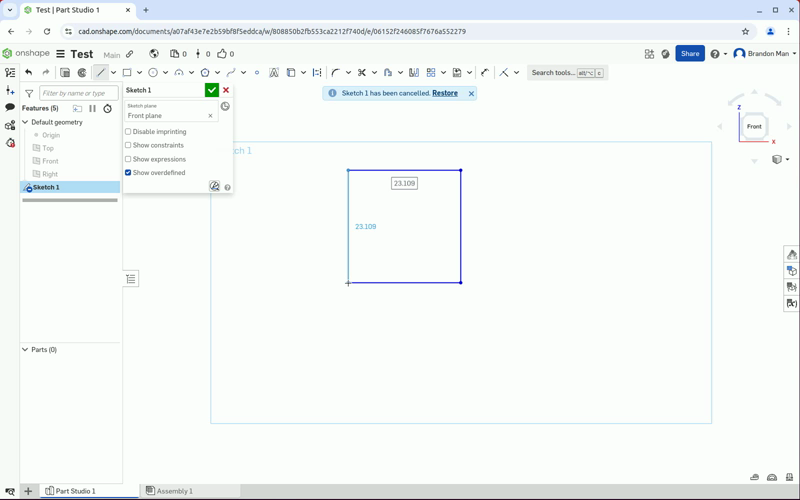
click(348, 282)
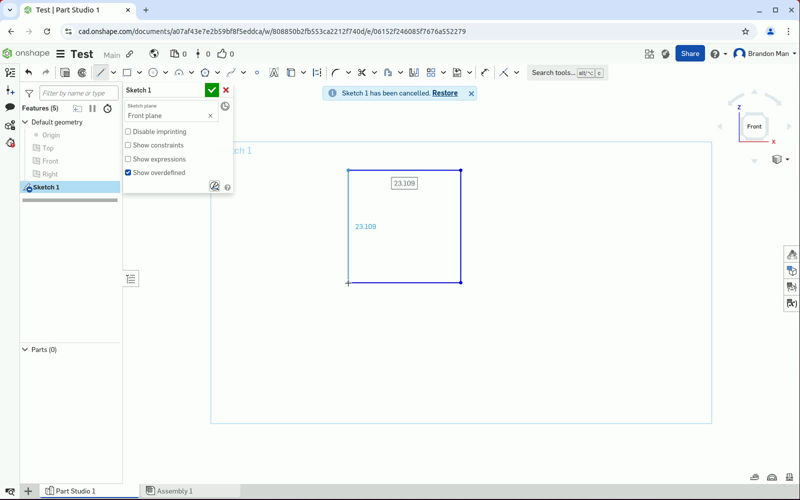
key(esc)
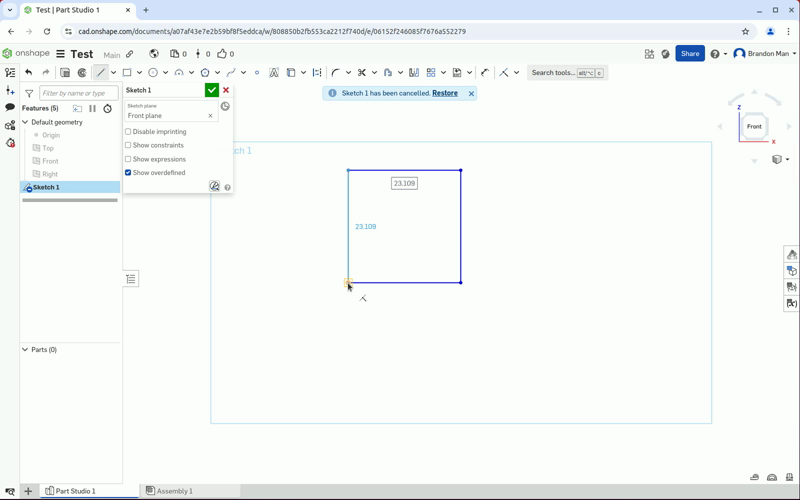
mouse_move(440, 232)
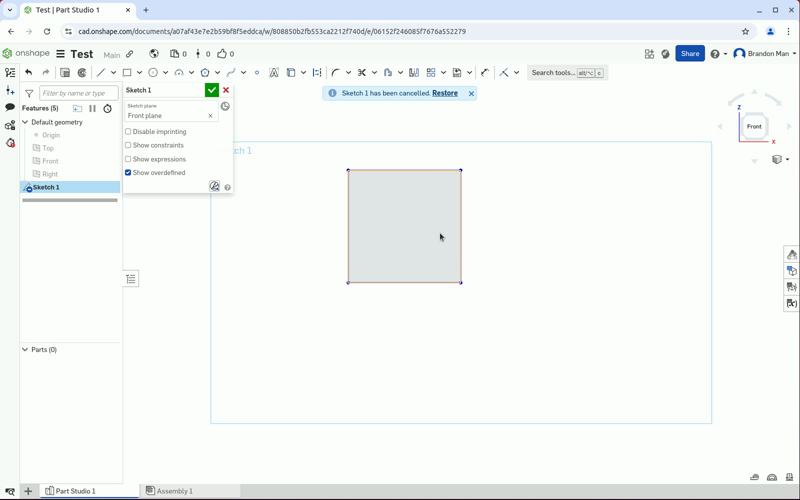
click(440, 232)
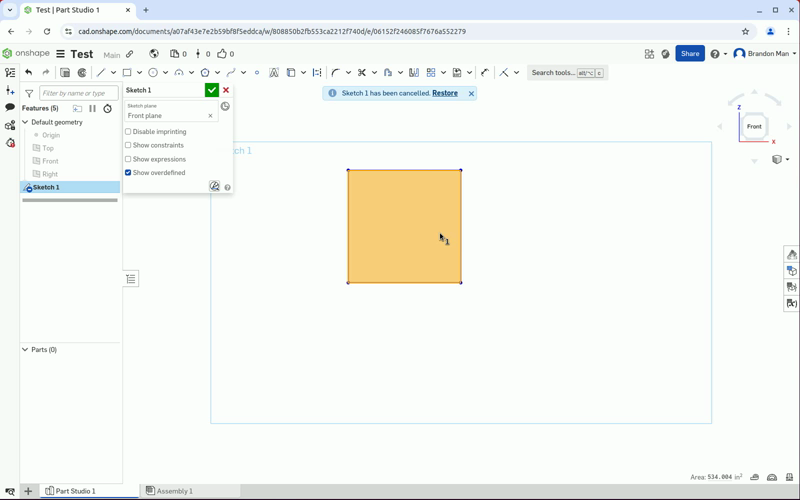
mouse_move(73, 352)
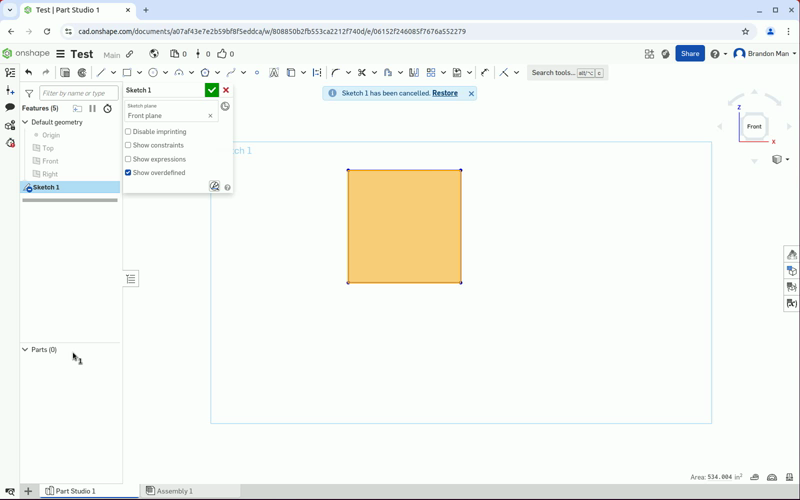
key(shift+y)
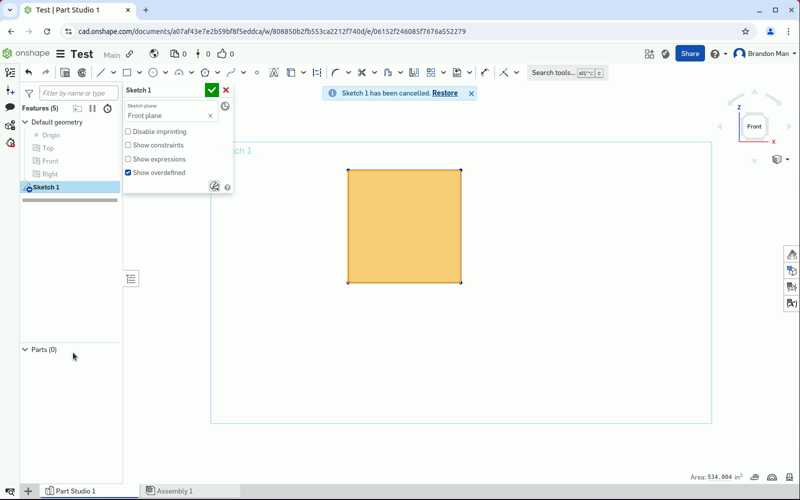
key(shift+e)
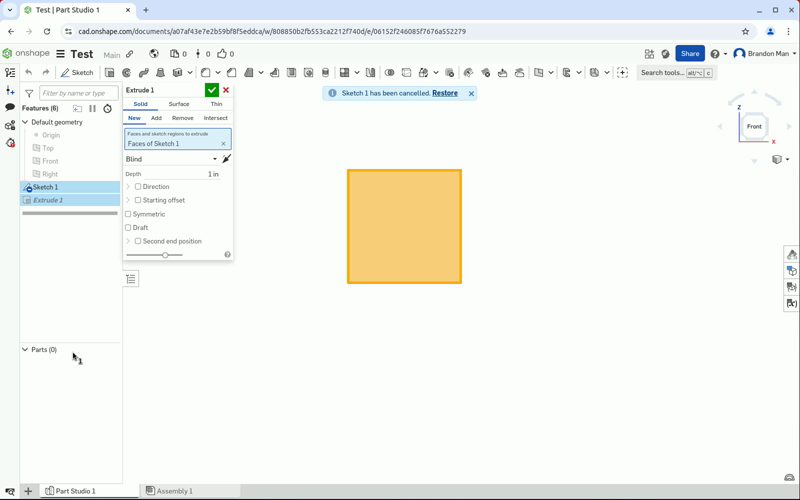
mouse_move(143, 106)
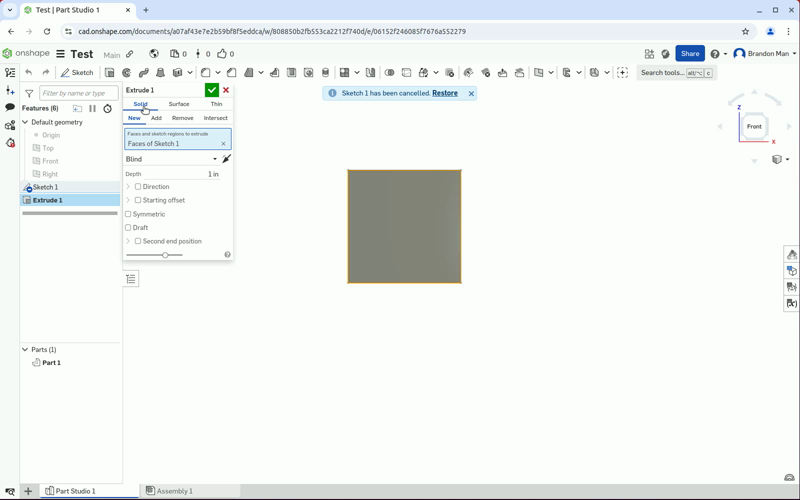
click(143, 106)
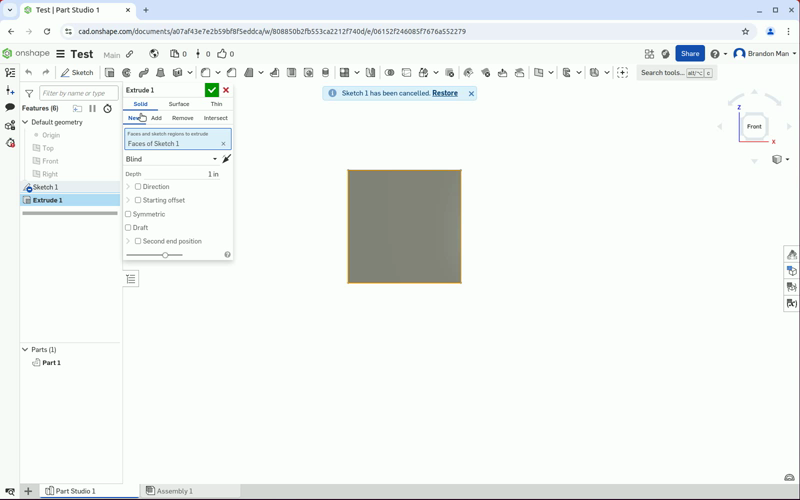
mouse_move(137, 120)
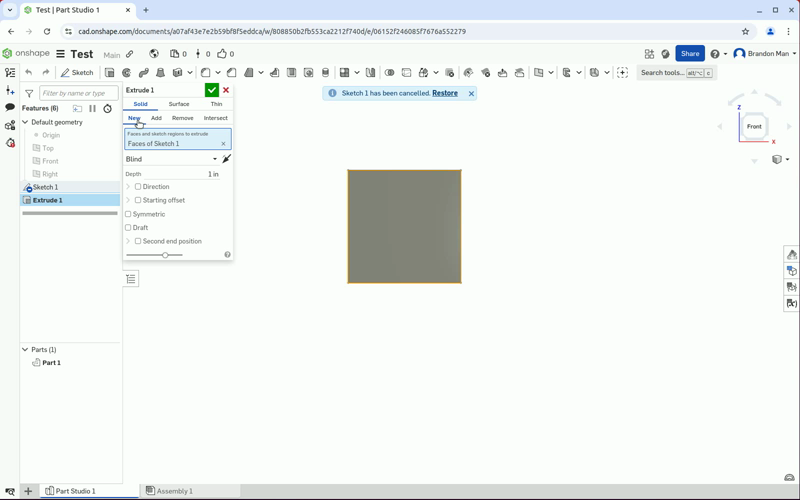
click(137, 120)
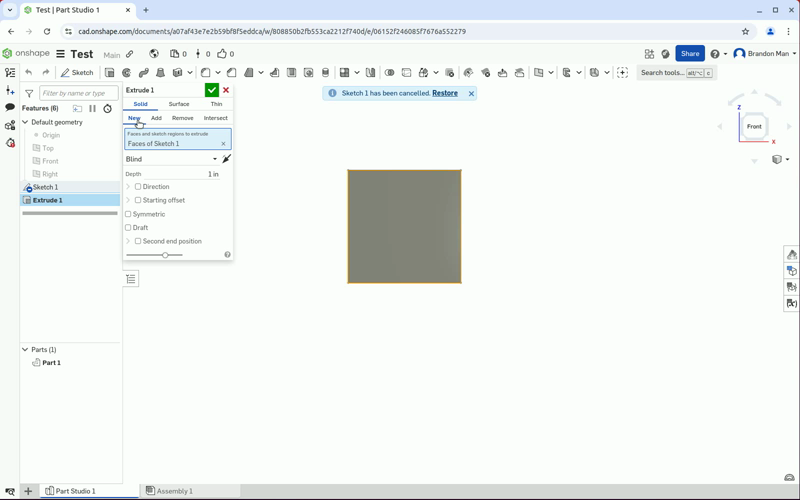
key(tab, 4)
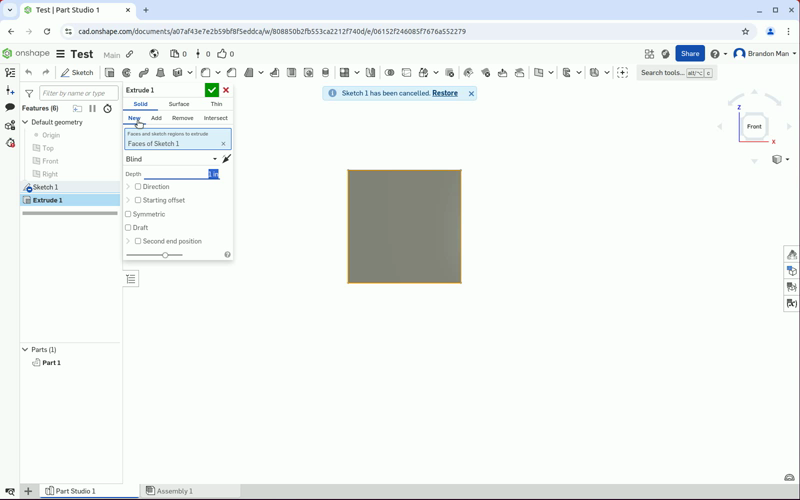
text(23.108)
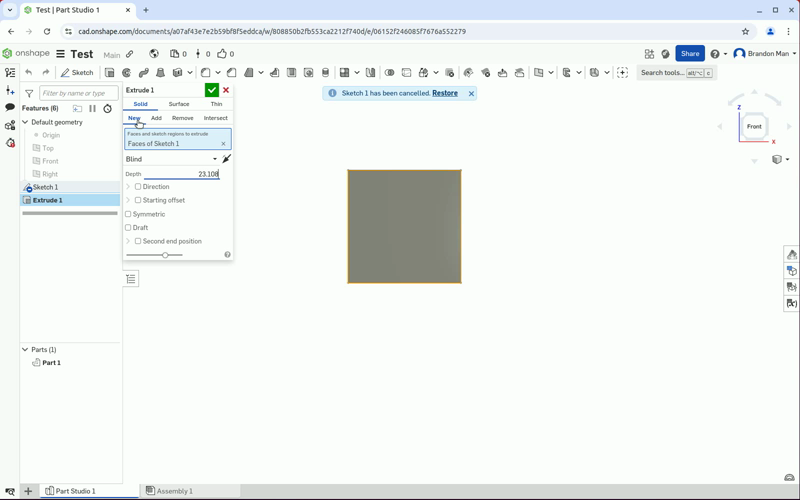
key(enter)
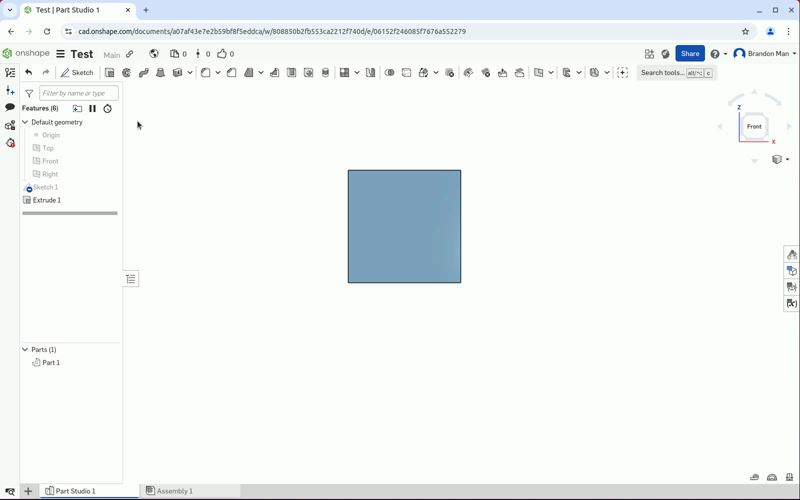
key(shift+h)
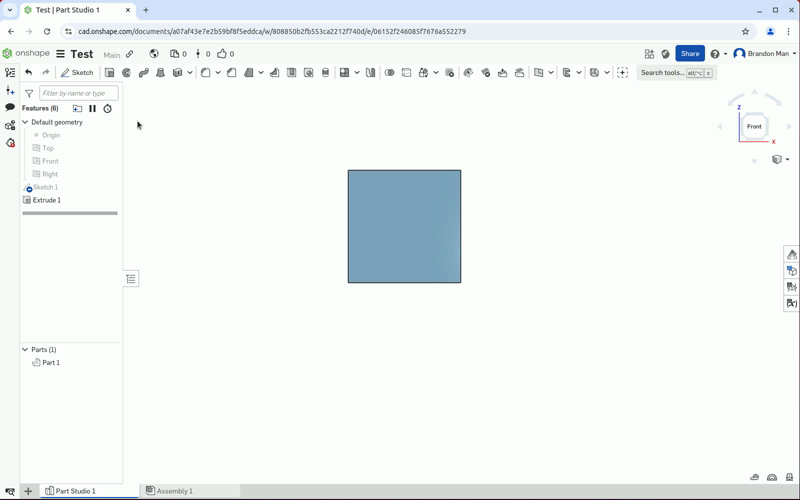
key(shift+h)
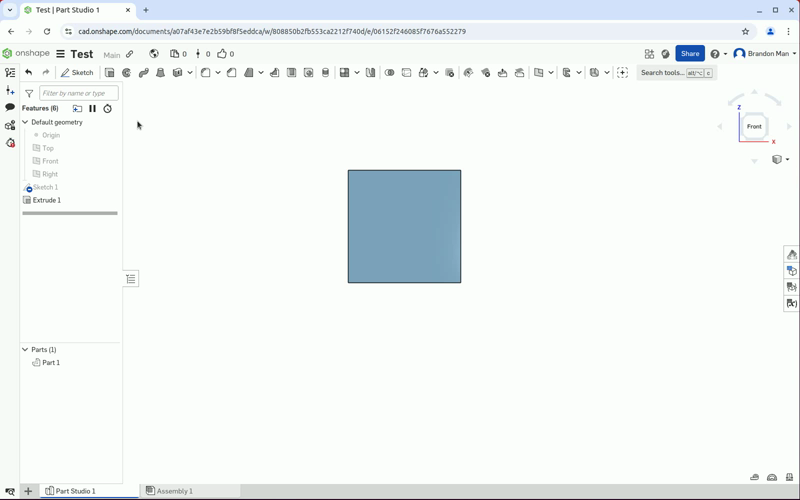
mouse_move(73, 189)
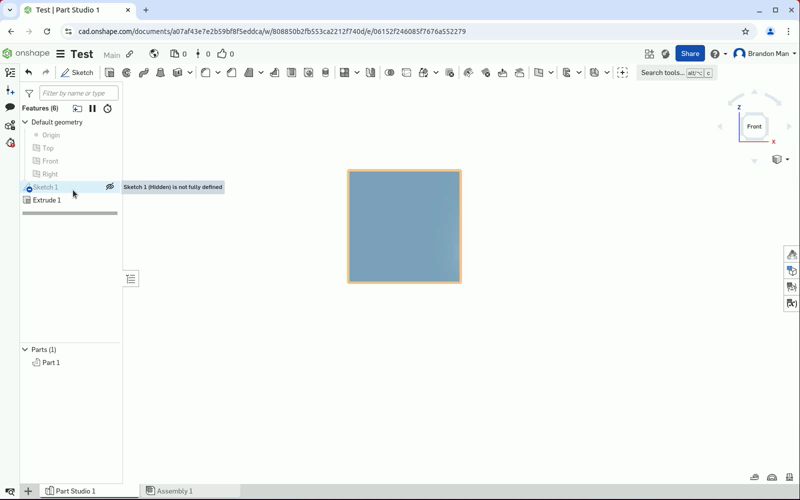
click(73, 189)
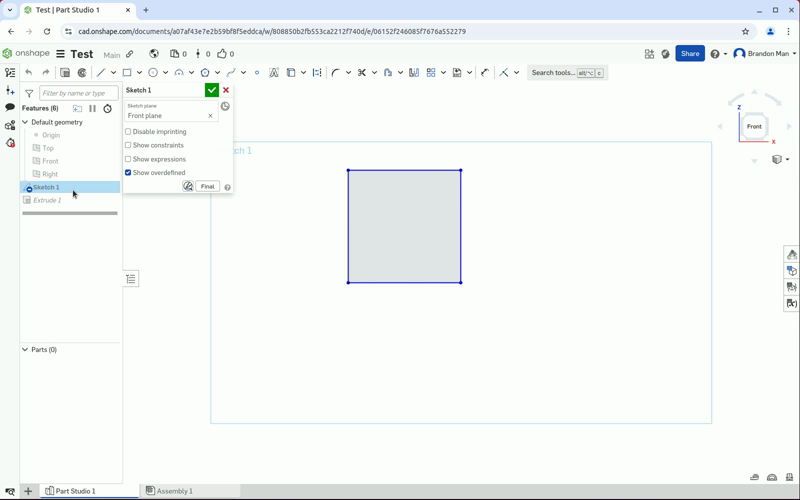
mouse_move(229, 92)
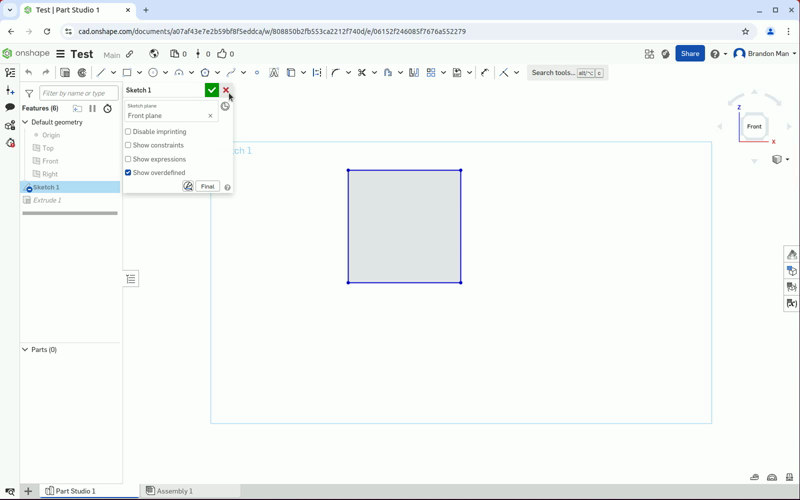
click(229, 92)
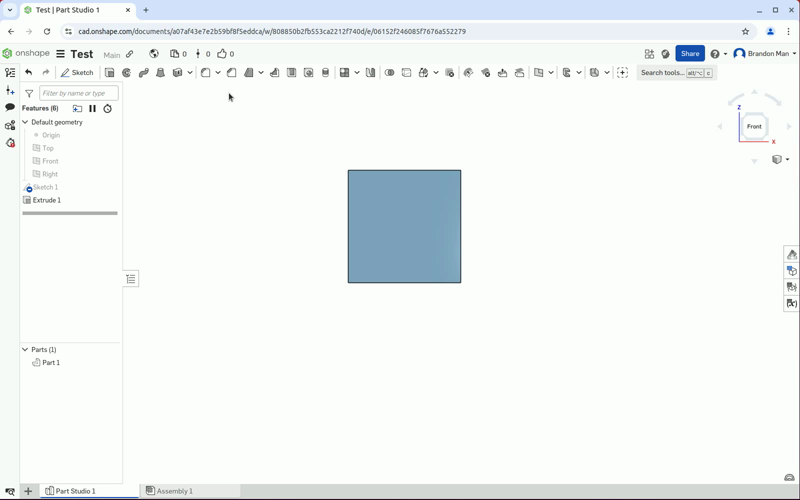
mouse_move(541, 75)
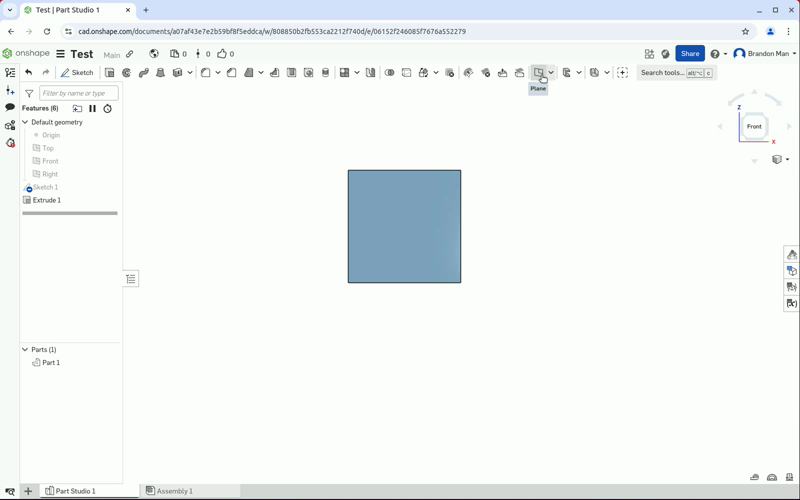
click(541, 75)
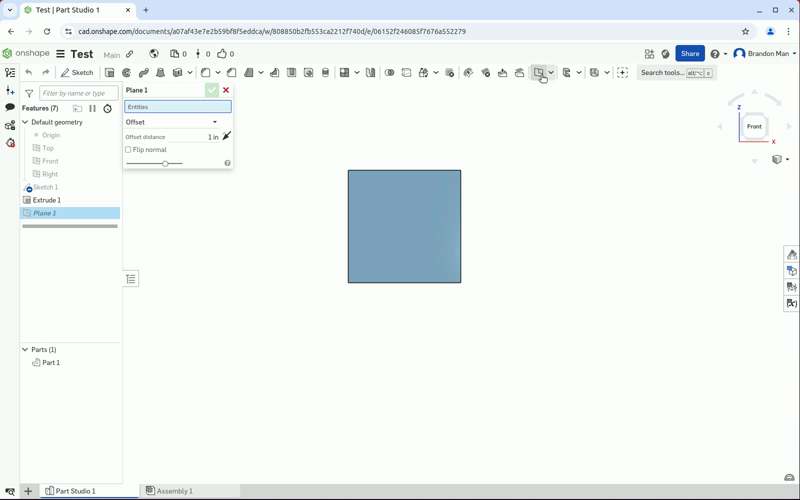
mouse_move(73, 163)
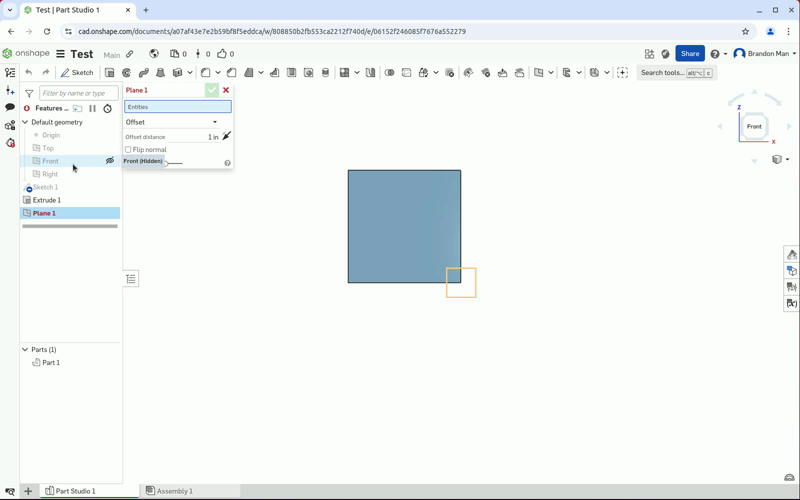
click(73, 163)
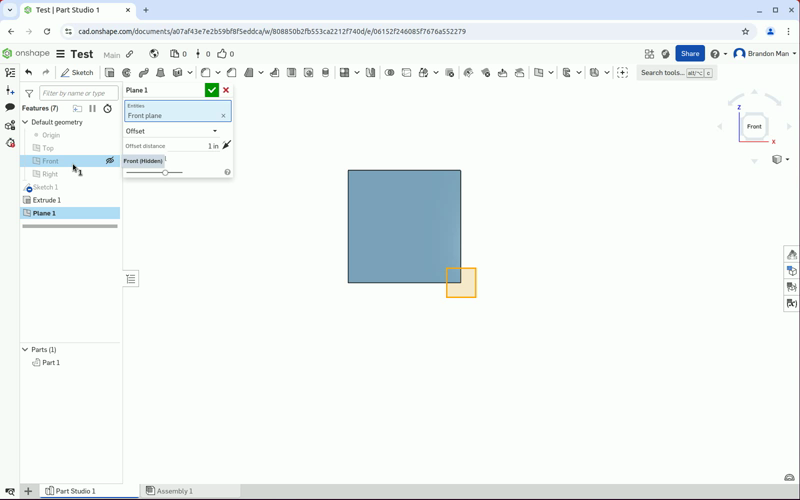
key(tab, 2)
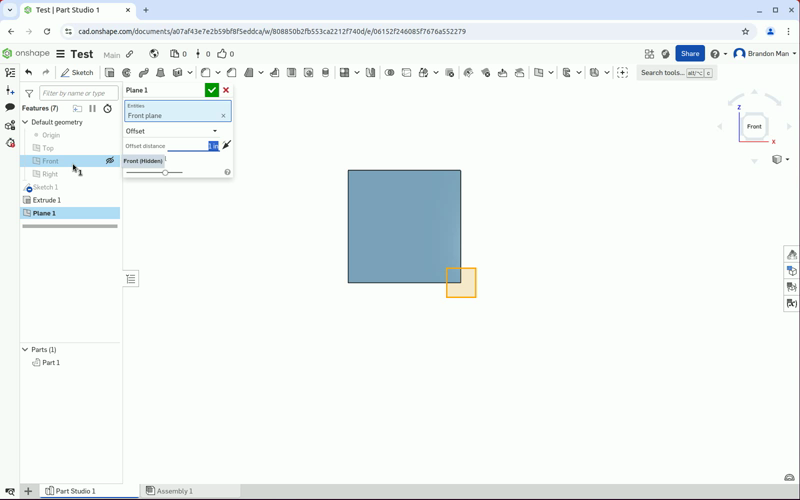
text(23.108)
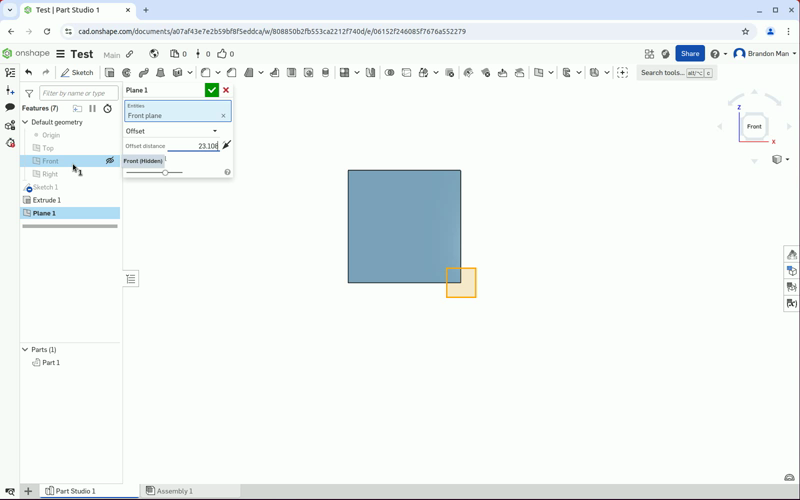
key(enter, 2)
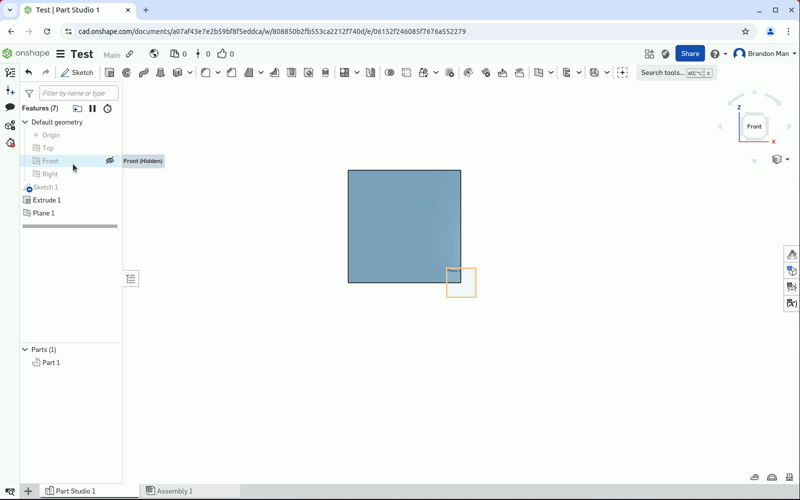
key(shift+s)
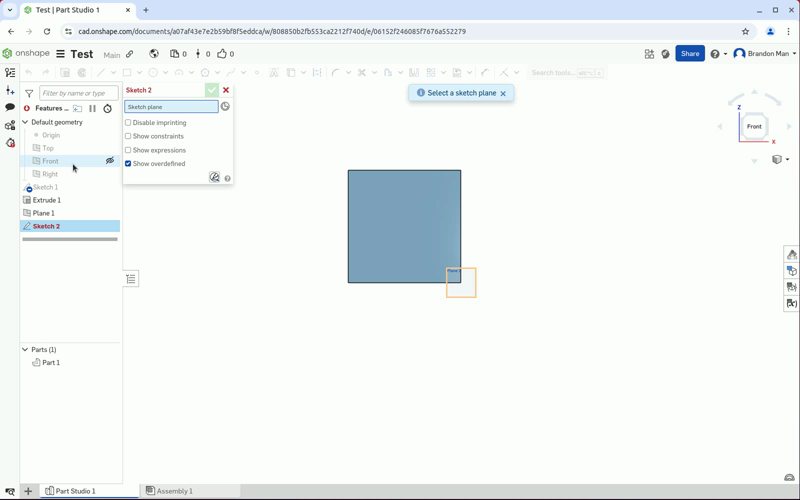
mouse_move(73, 215)
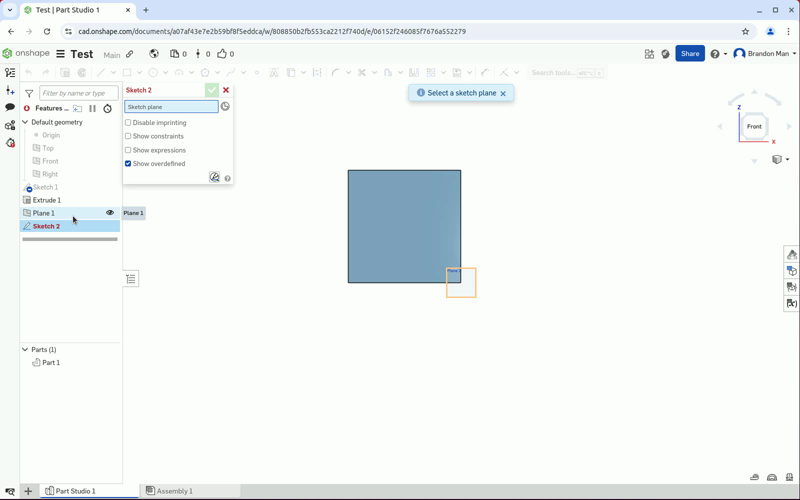
click(73, 215)
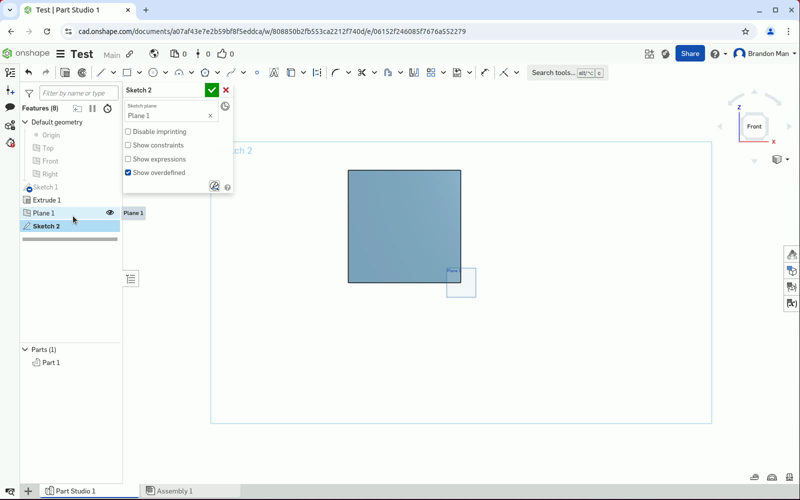
mouse_move(73, 352)
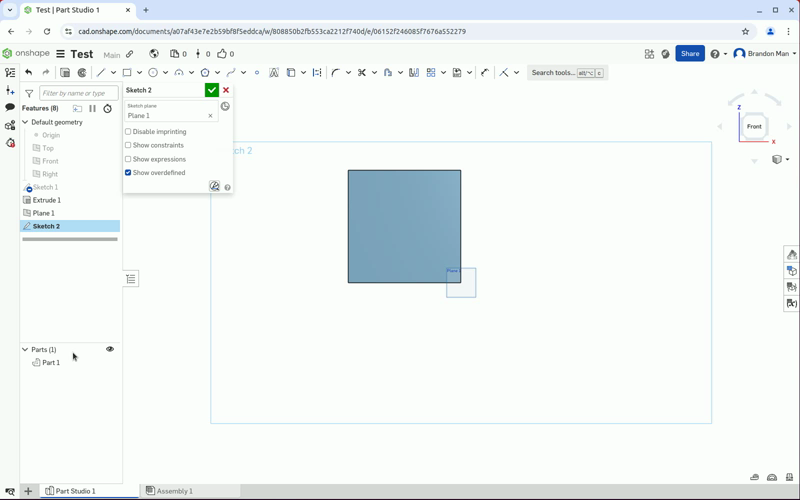
key(y)
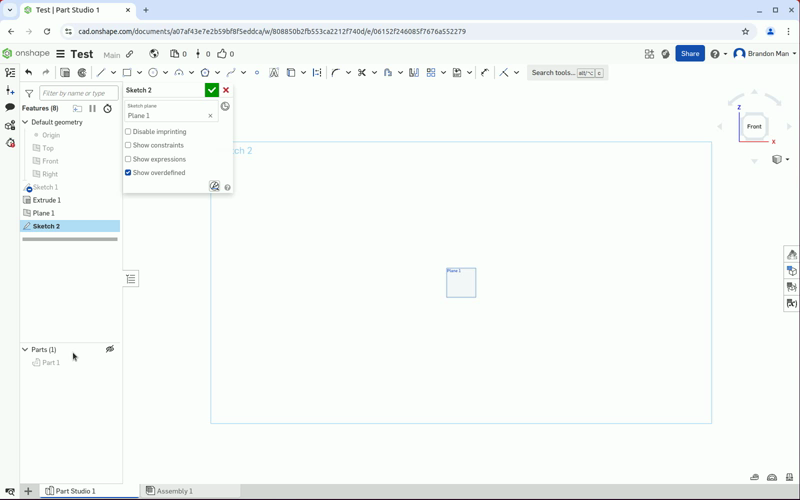
key(l)
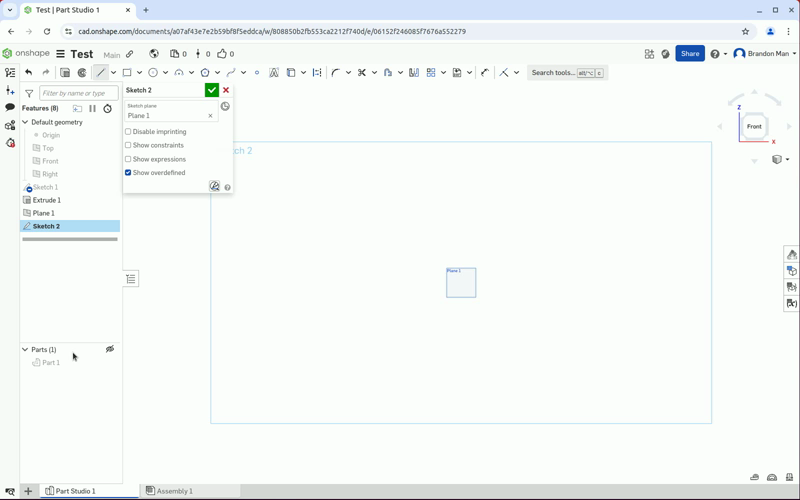
key_down(shift)
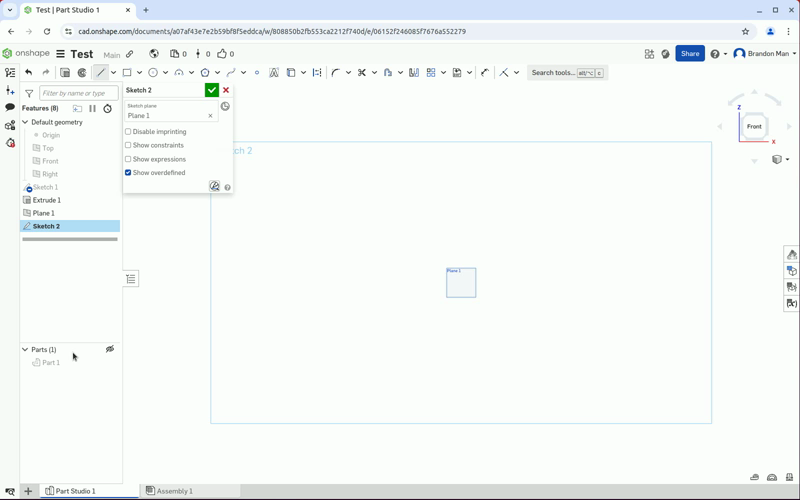
mouse_move(389, 245)
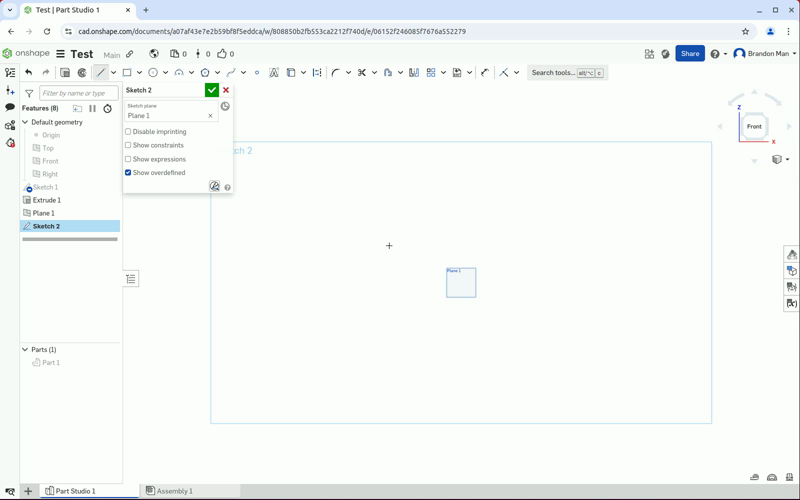
click(389, 245)
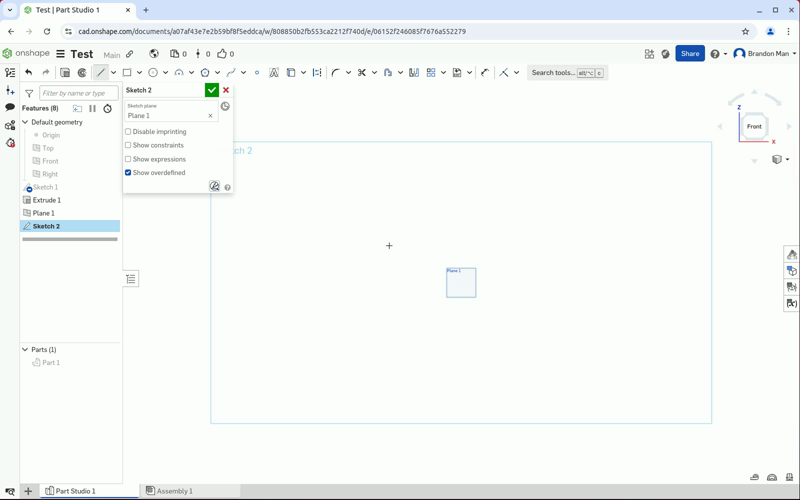
key_up(shift)
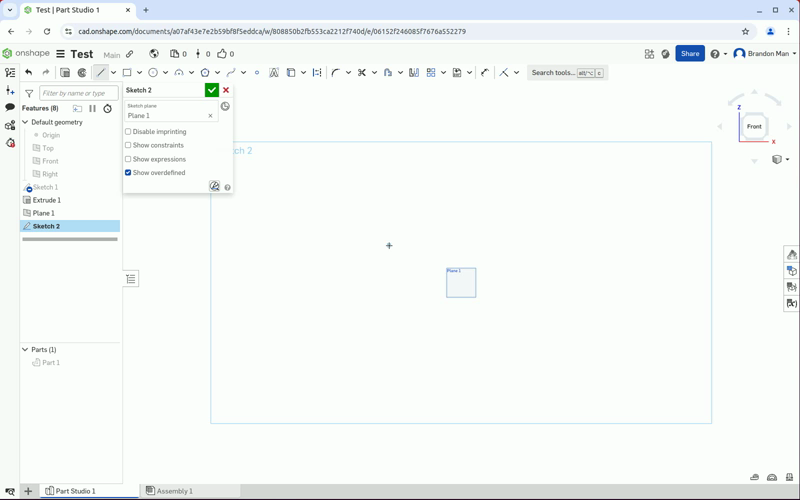
key_down(shift)
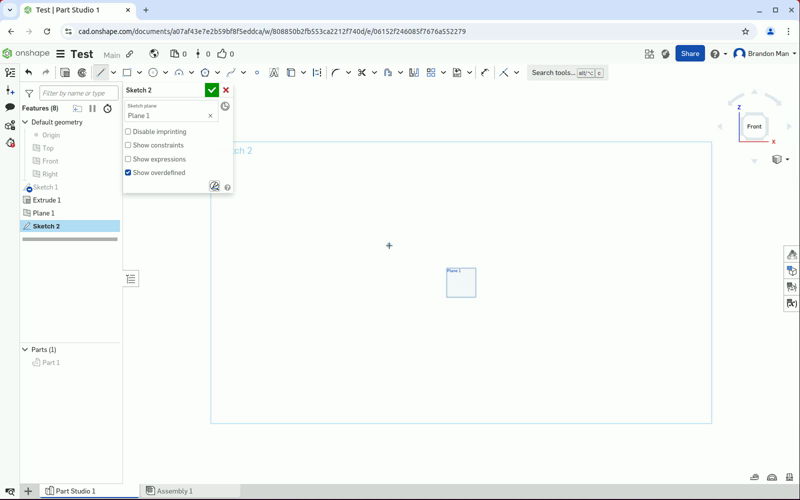
mouse_move(419, 245)
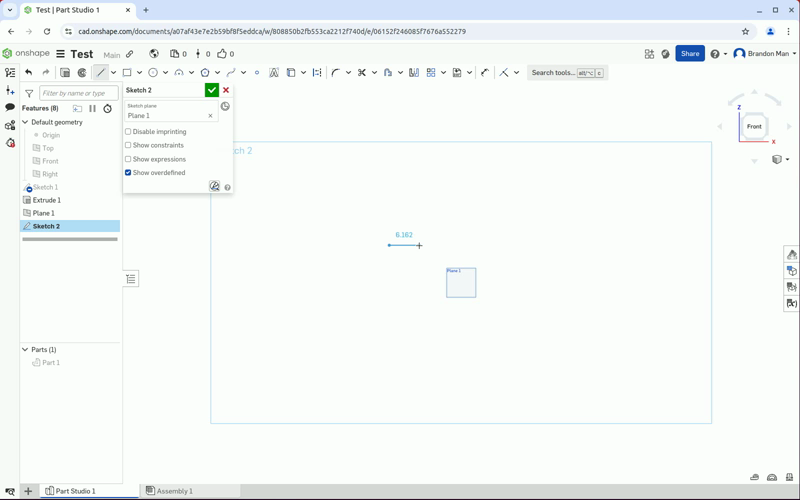
mouse_move(427, 245)
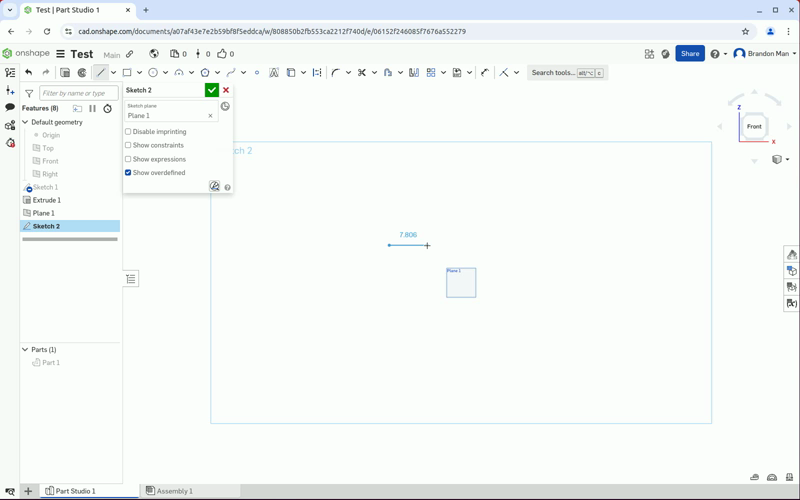
click(427, 245)
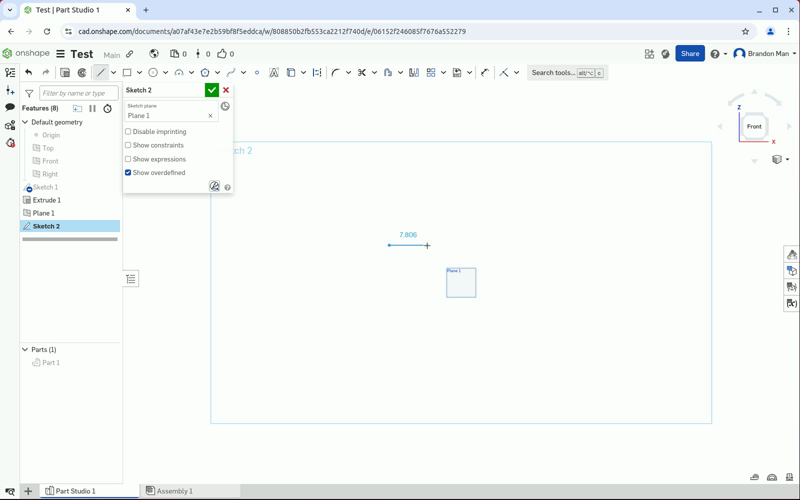
key_up(shift)
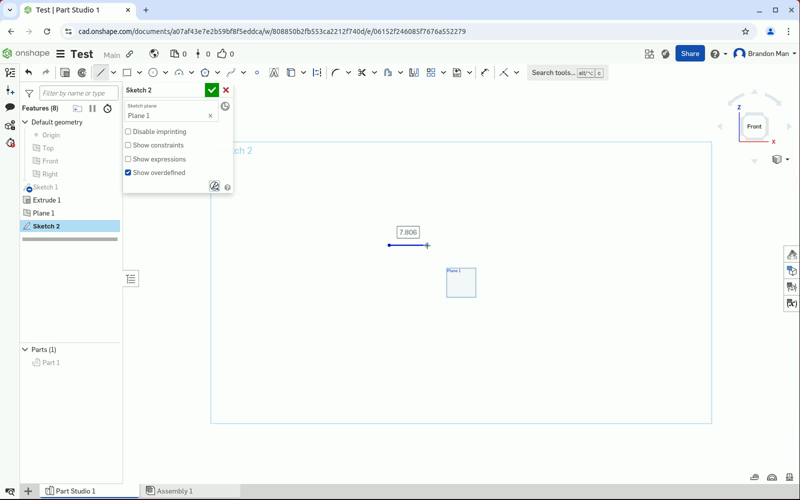
key_down(shift)
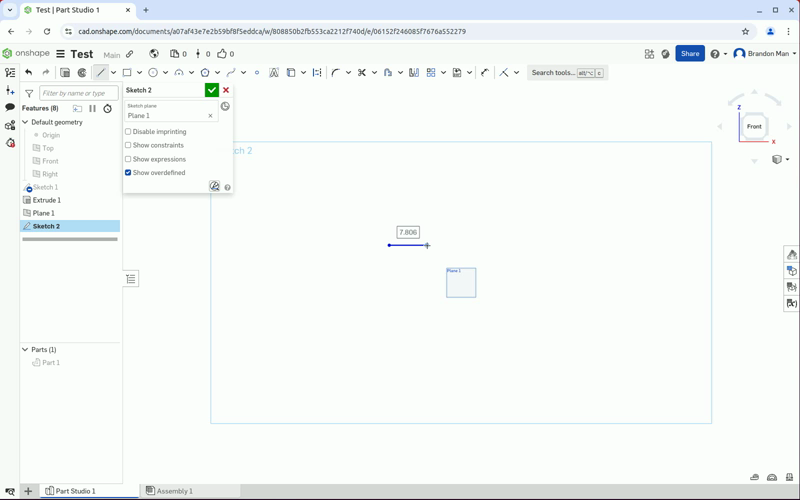
mouse_move(427, 170)
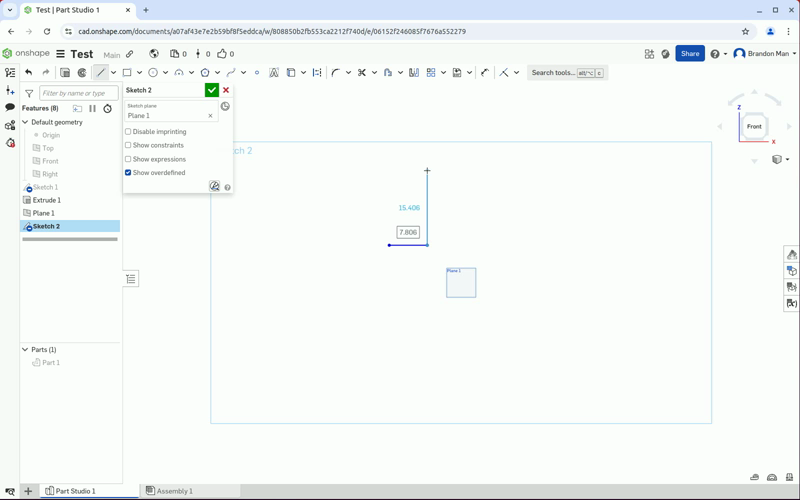
click(427, 170)
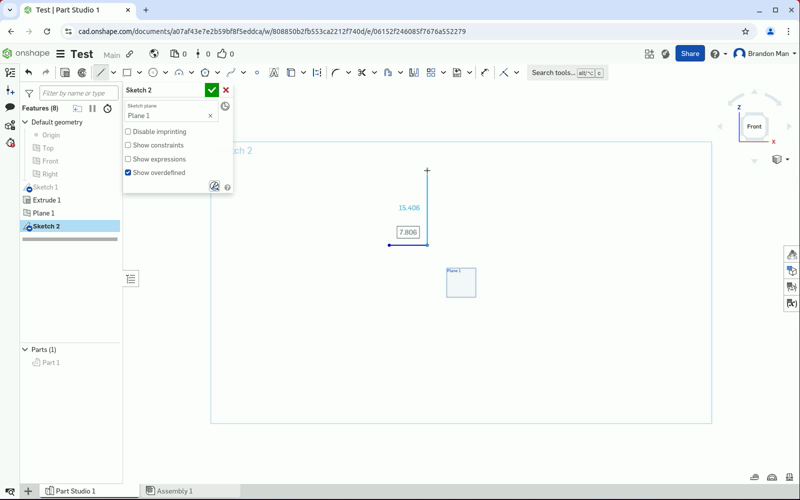
key_up(shift)
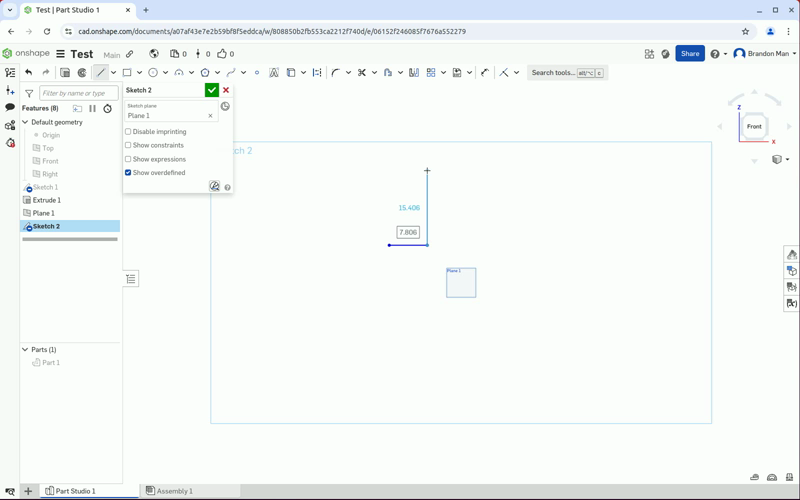
key_down(shift)
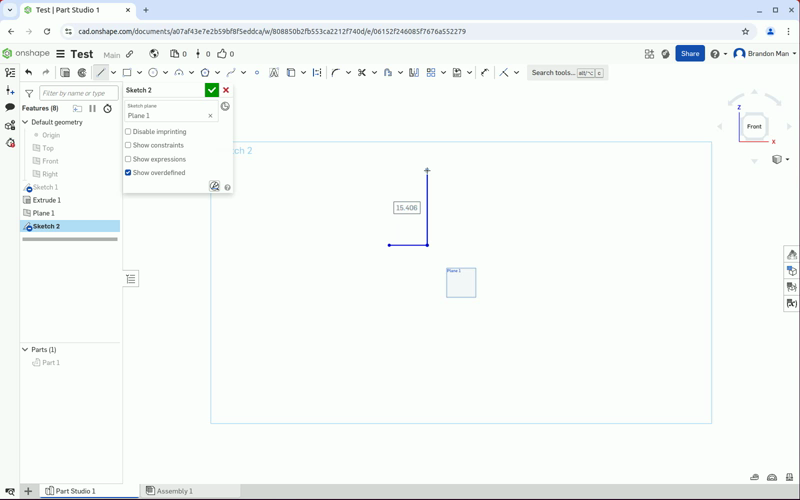
mouse_move(457, 170)
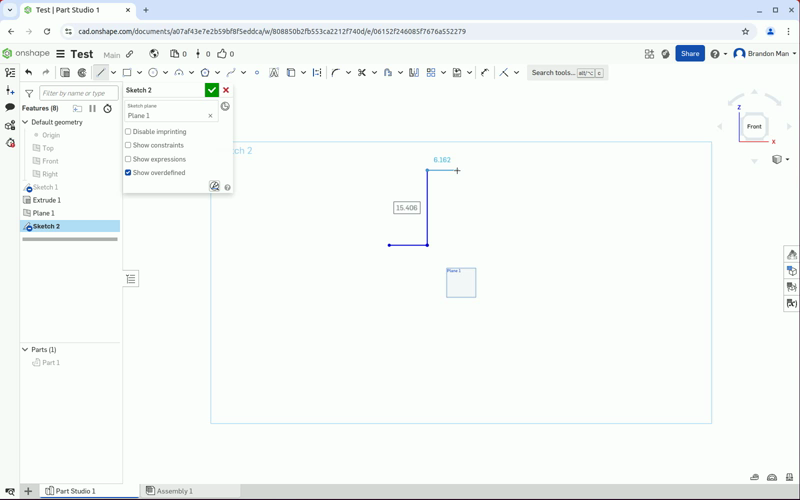
mouse_move(389, 170)
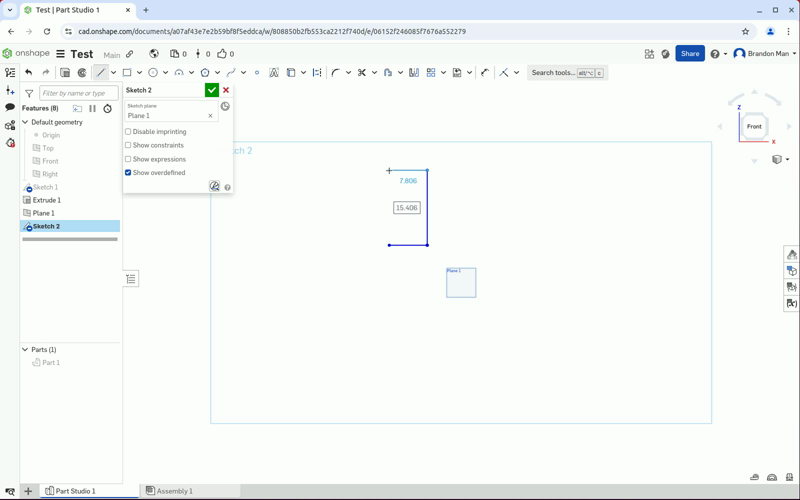
click(389, 170)
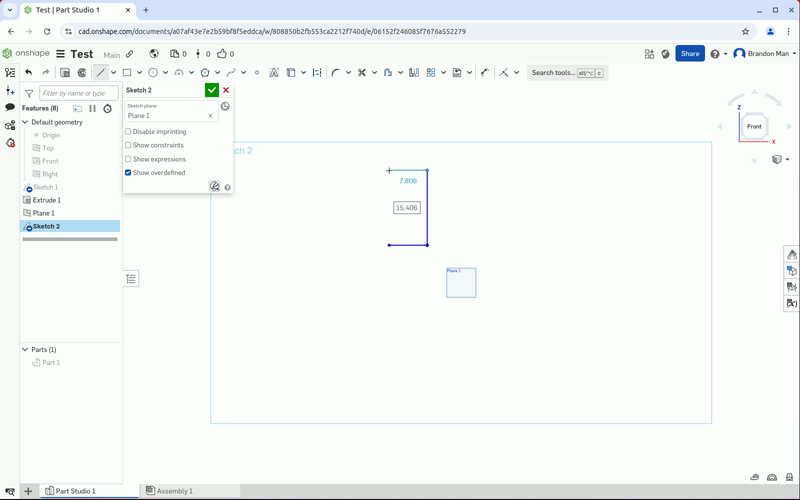
key_up(shift)
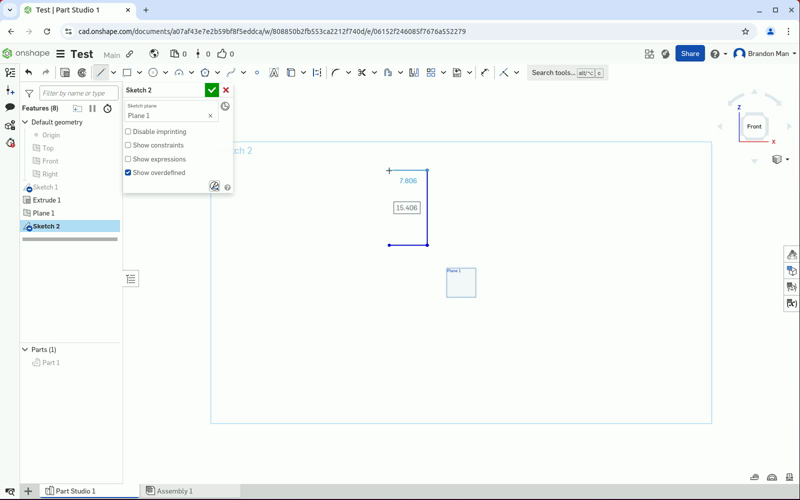
key_down(shift)
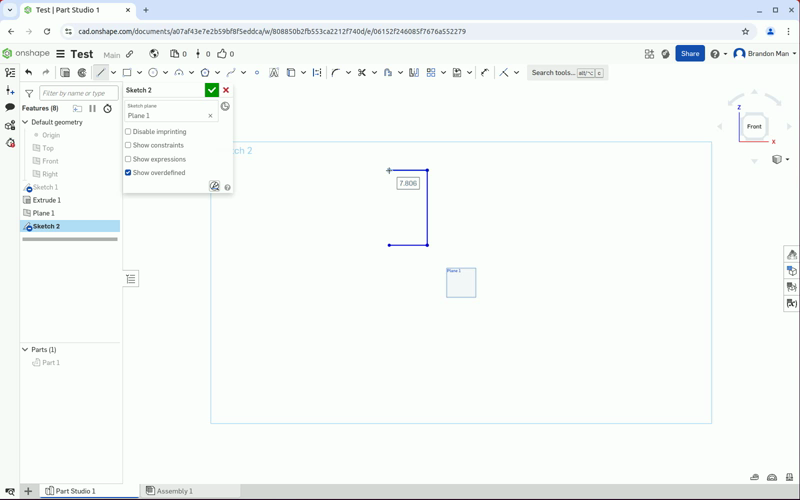
mouse_move(389, 245)
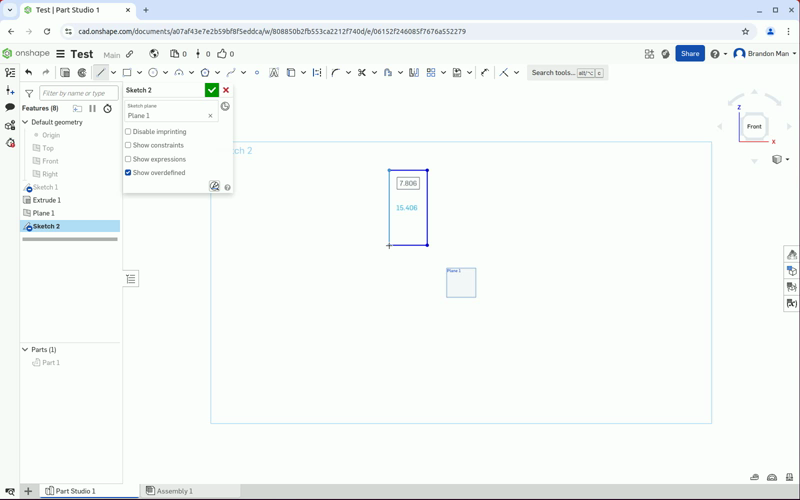
key_up(shift)
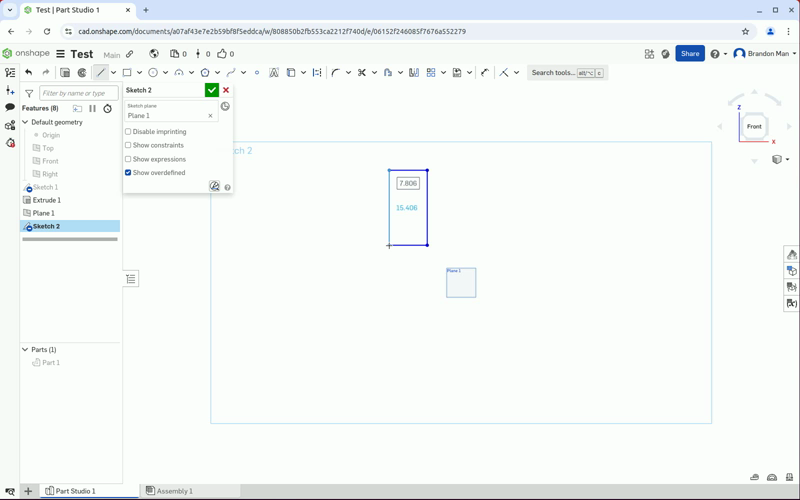
click(389, 245)
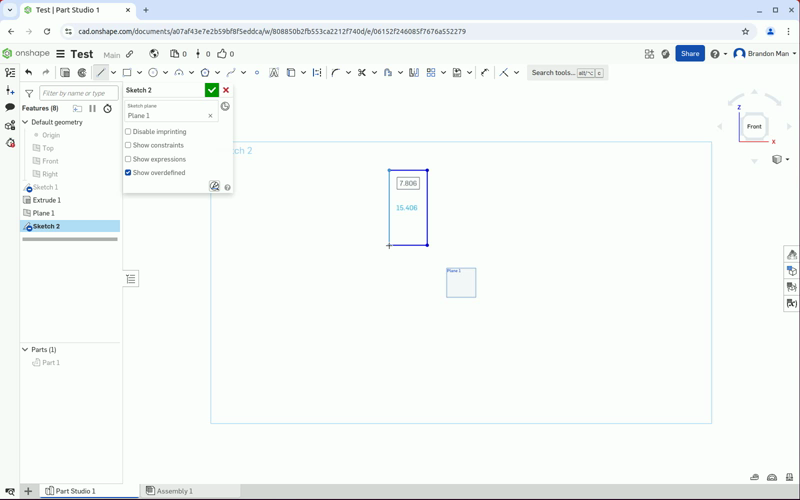
key(esc)
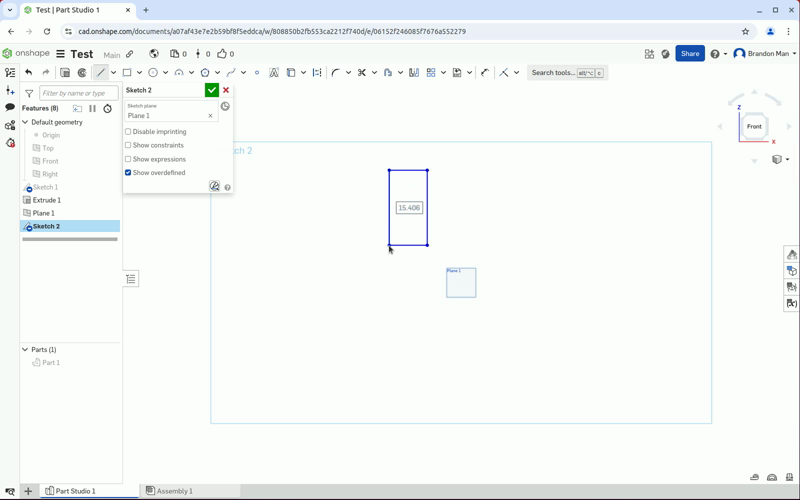
mouse_move(422, 232)
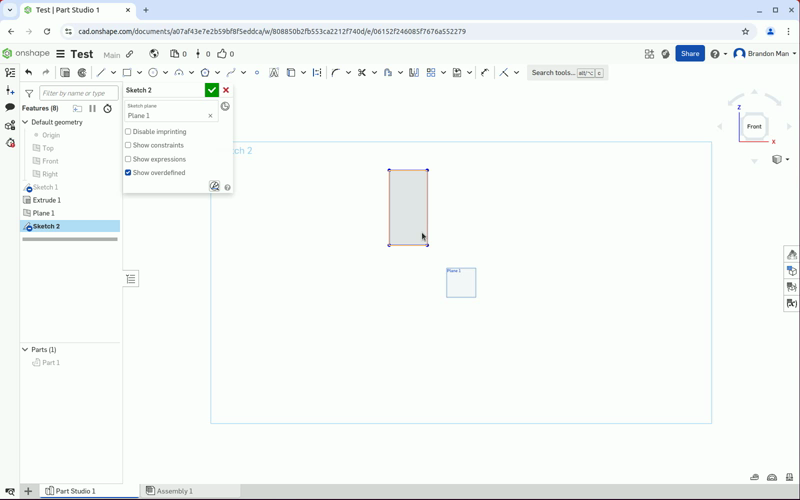
click(422, 232)
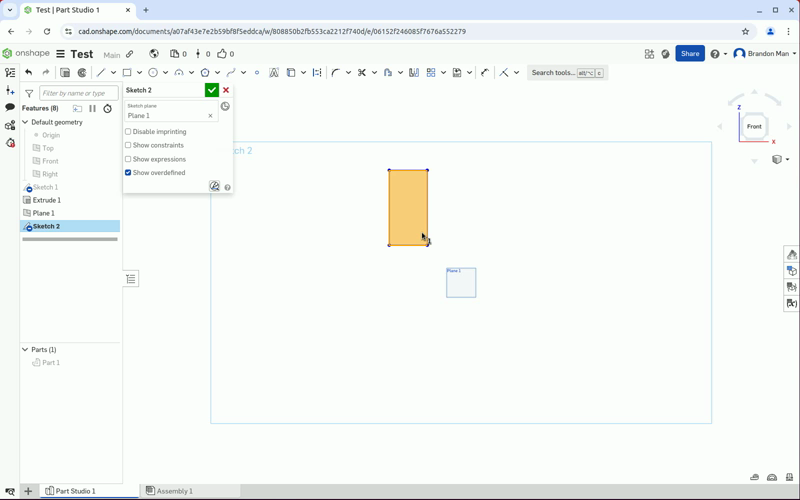
mouse_move(73, 352)
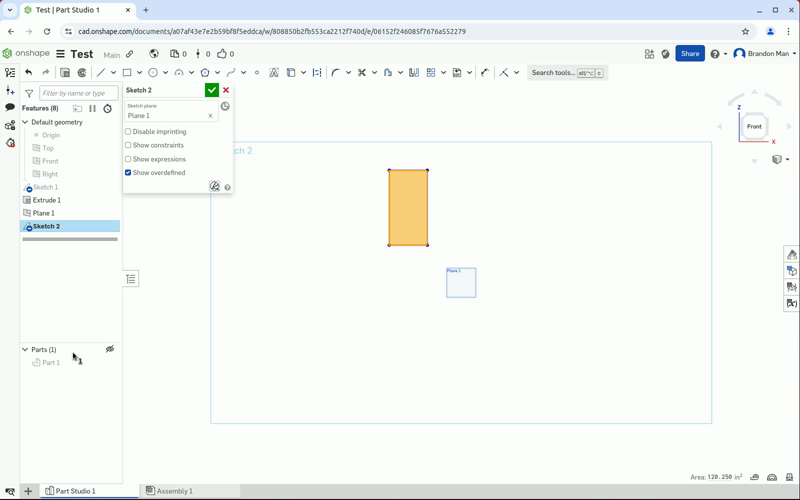
key(shift+y)
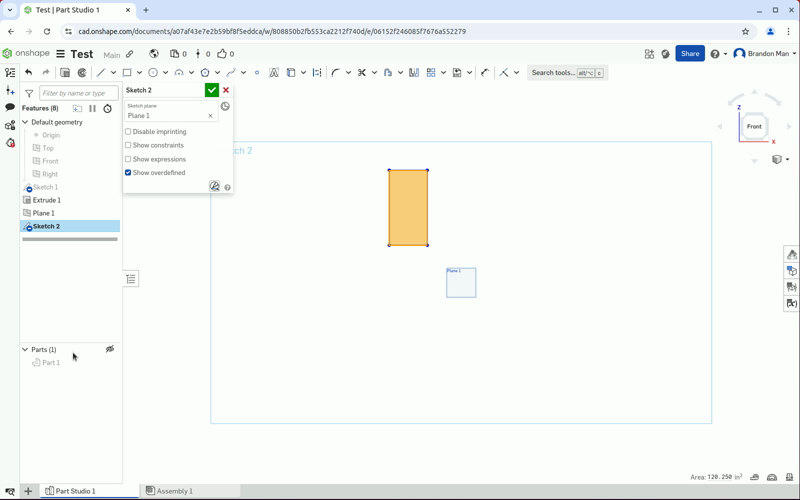
key(shift+e)
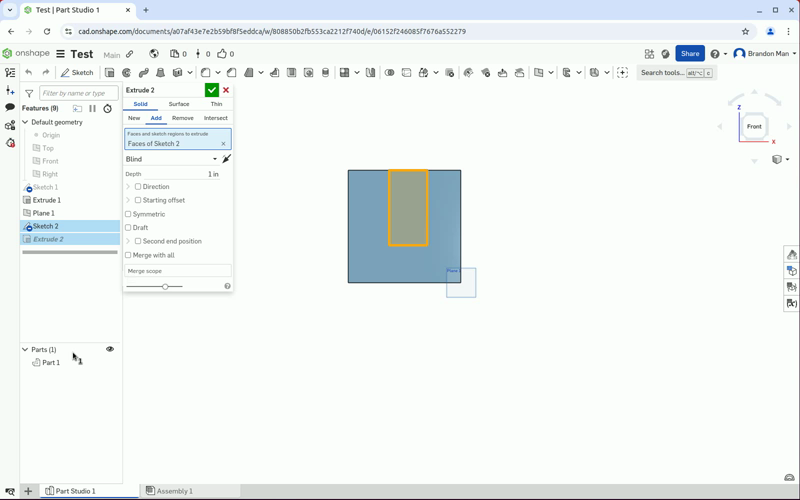
mouse_move(143, 106)
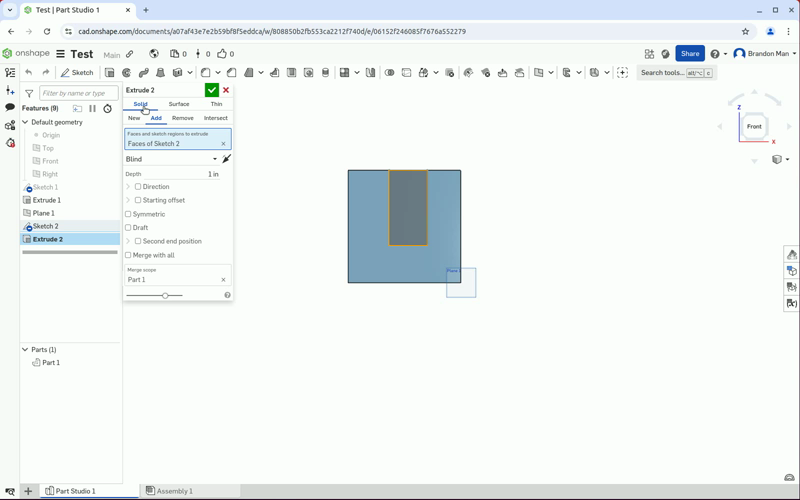
click(143, 106)
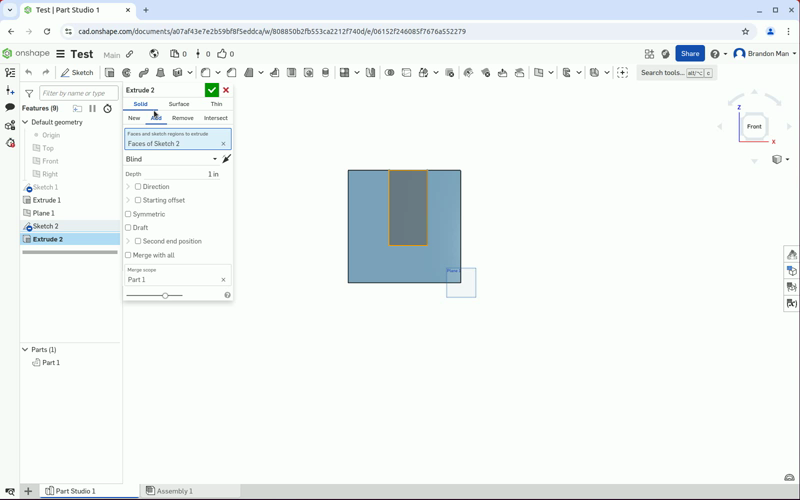
mouse_move(186, 120)
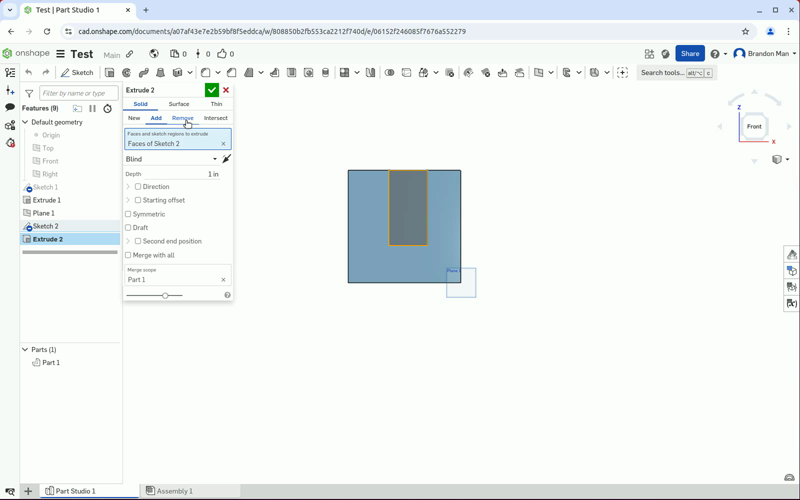
click(186, 120)
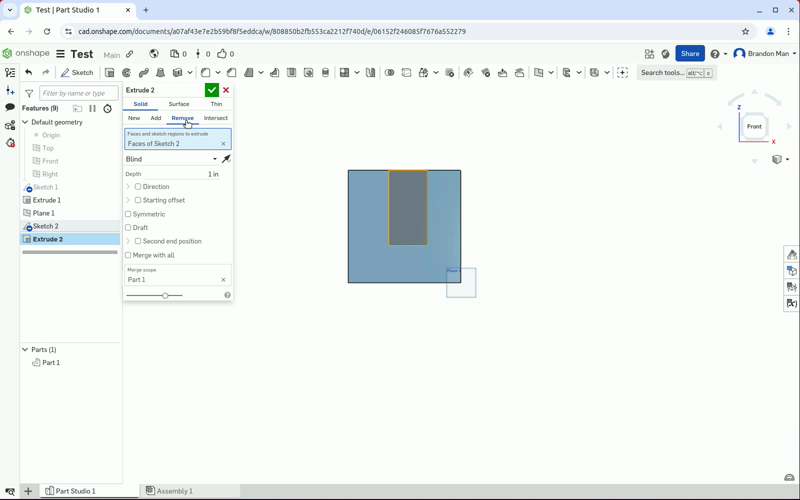
key(tab, 4)
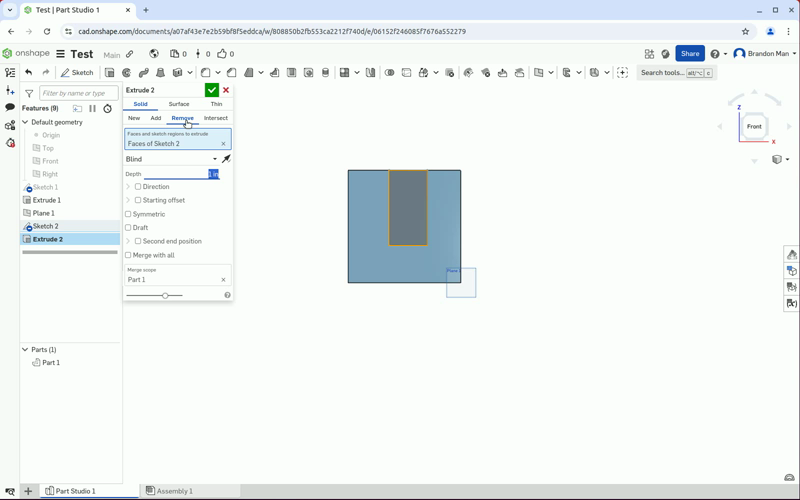
text(23.108)
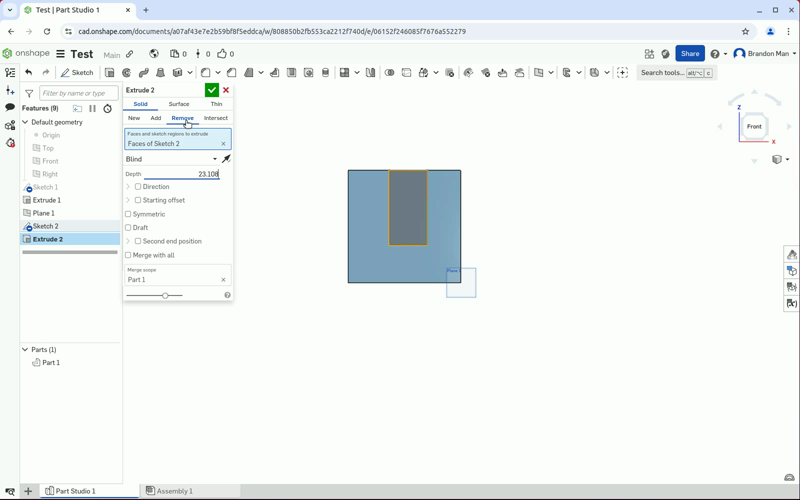
key(tab, 6)
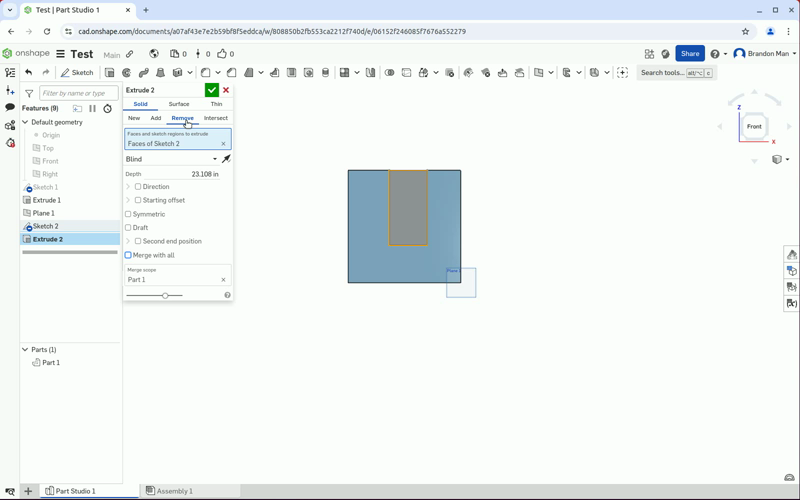
key(space)
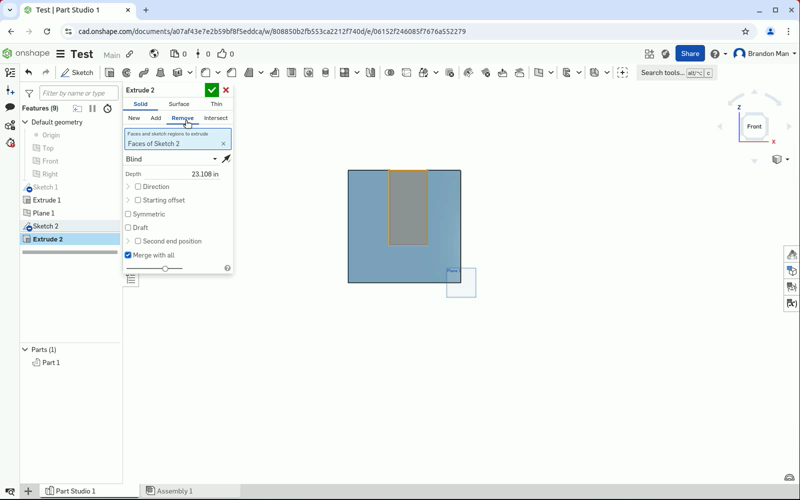
key(enter)
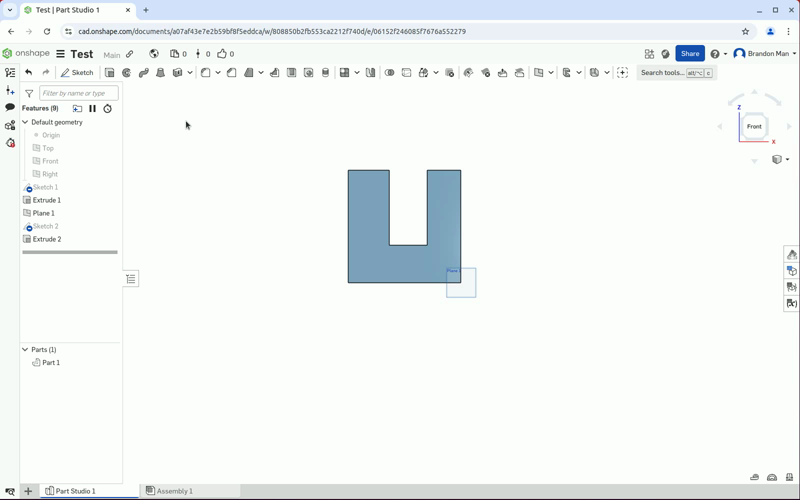
key(shift+h)
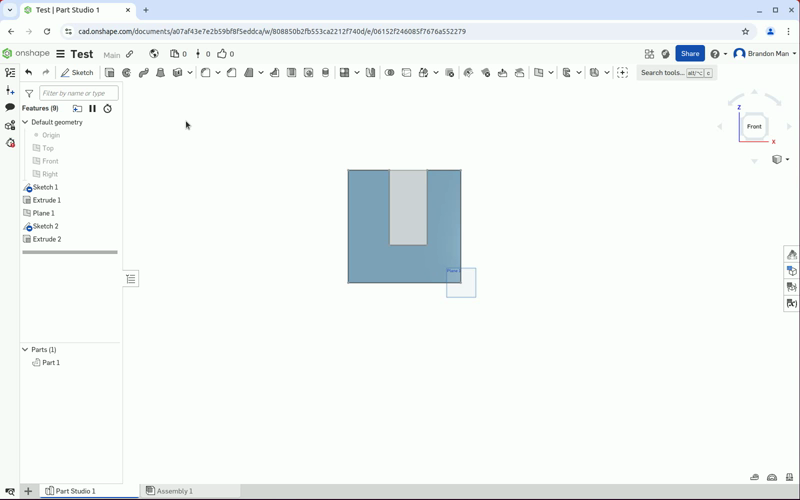
key(shift+h)
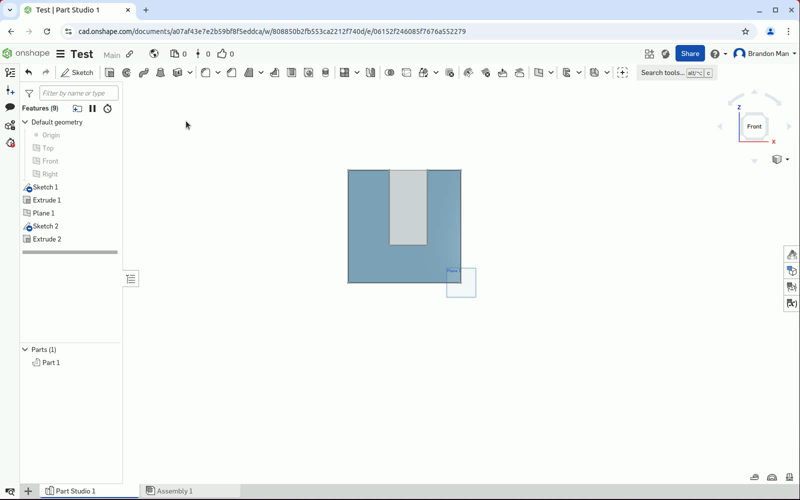
key(shift+7)
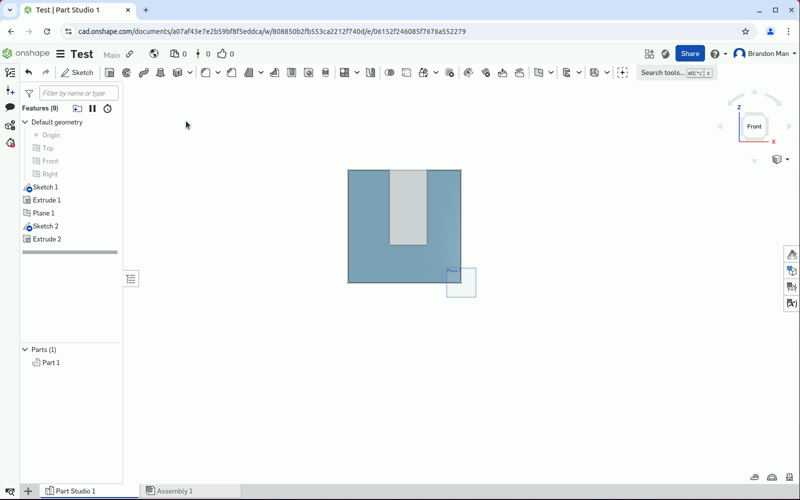
key(left, 2)
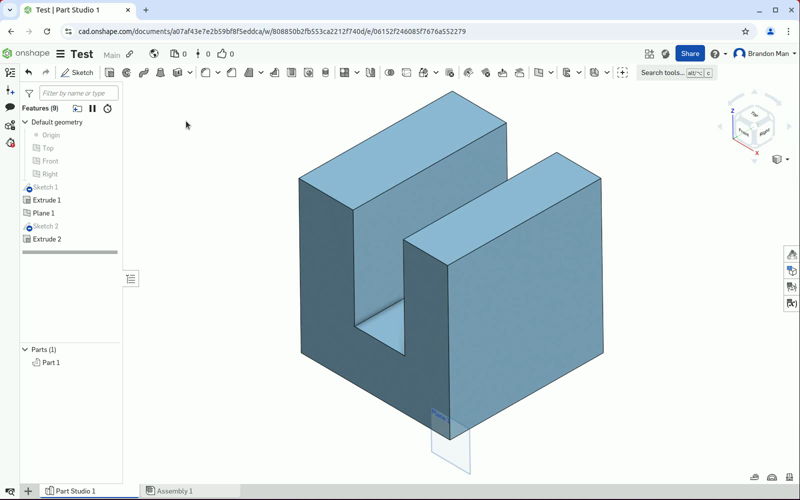
key(down, 2)
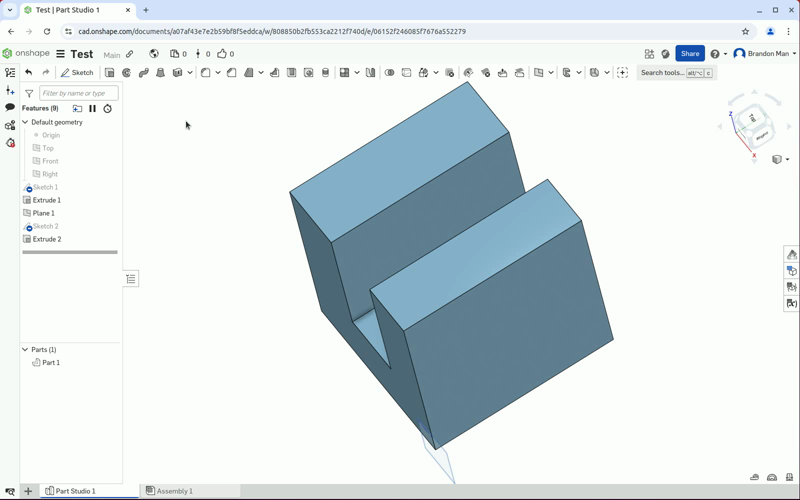
key(up, 2)
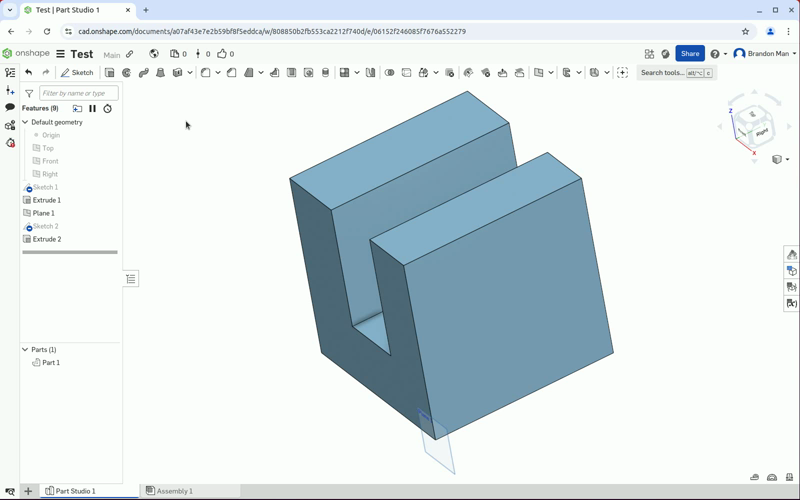
key(right, 2)
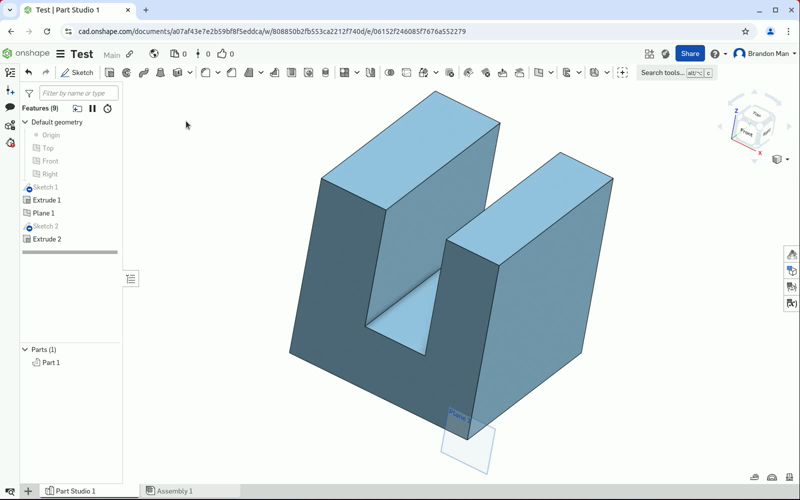
mouse_move(73, 189)
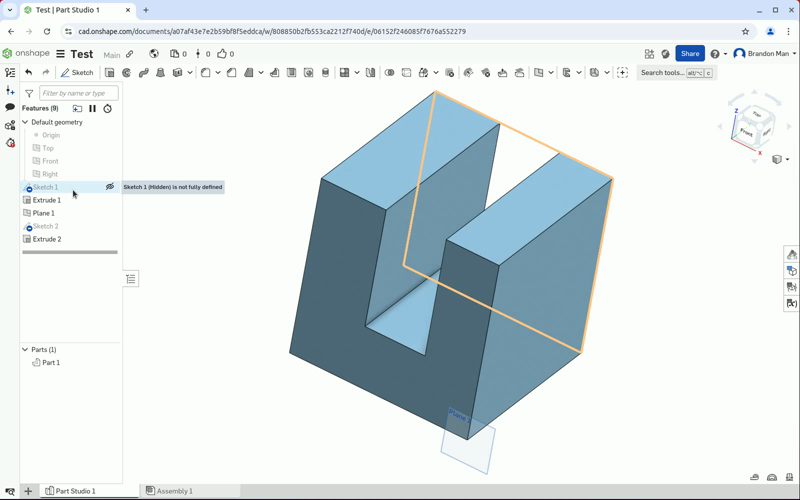
click(73, 189)